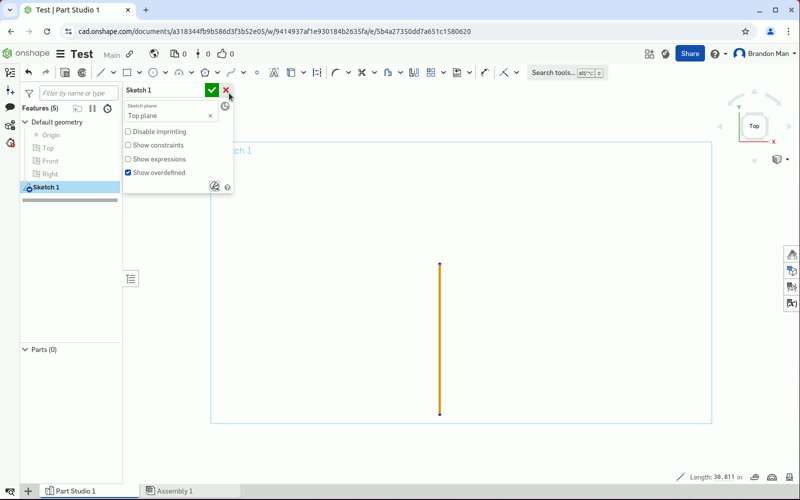
key(shift+h)
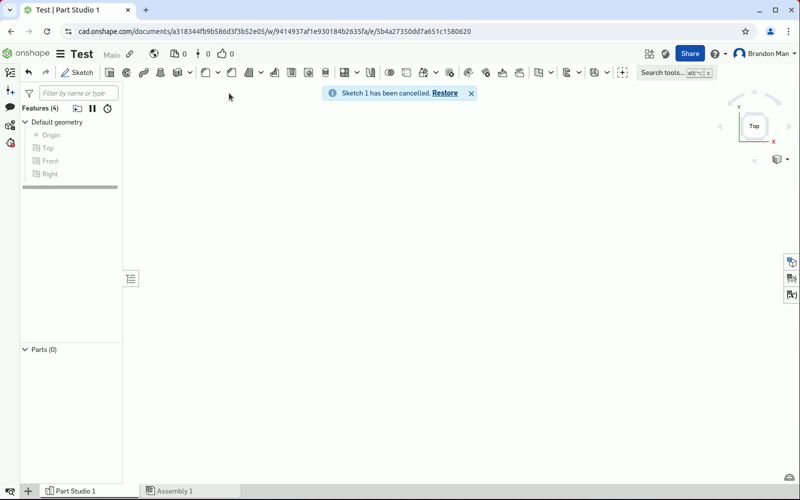
mouse_move(73, 352)
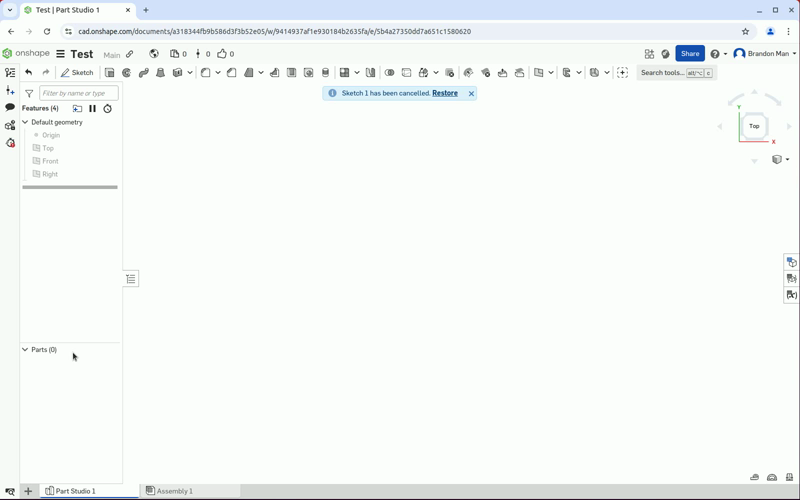
key(y)
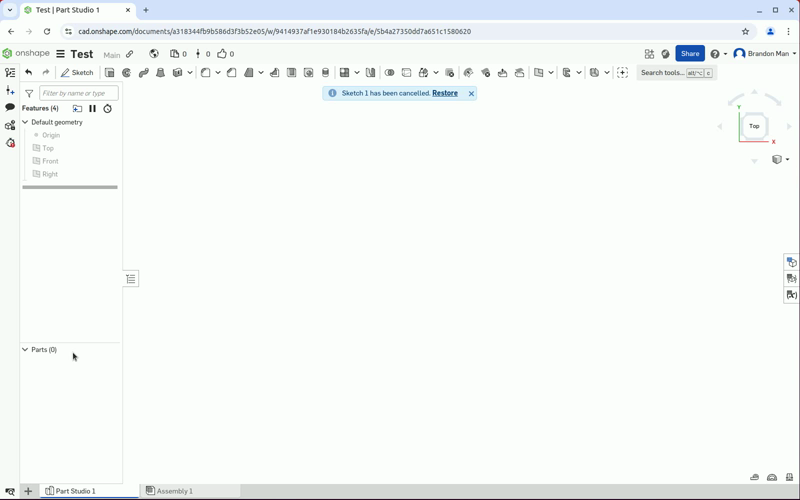
key(shift+p)
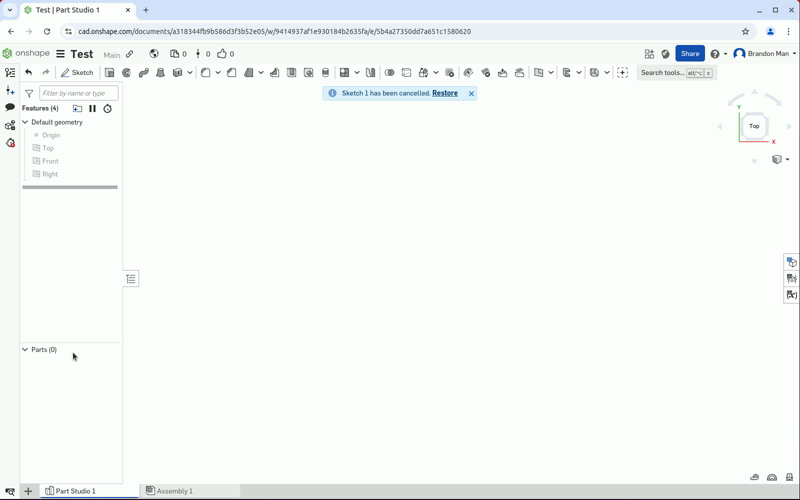
key(space)
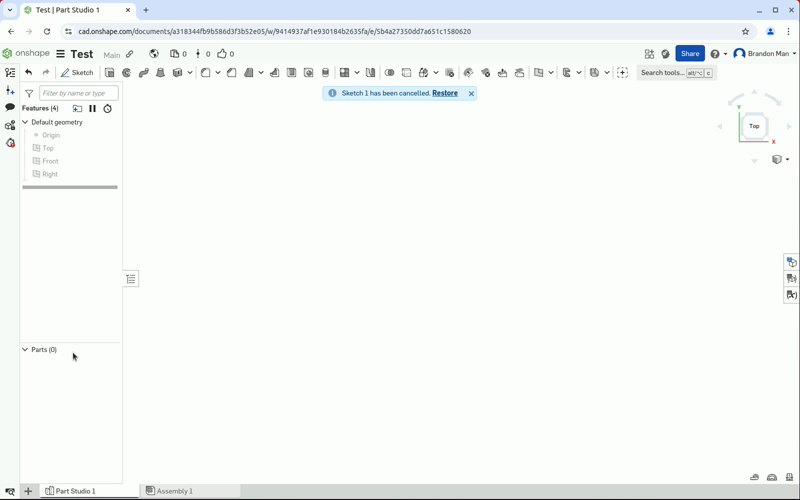
key_down(shift)
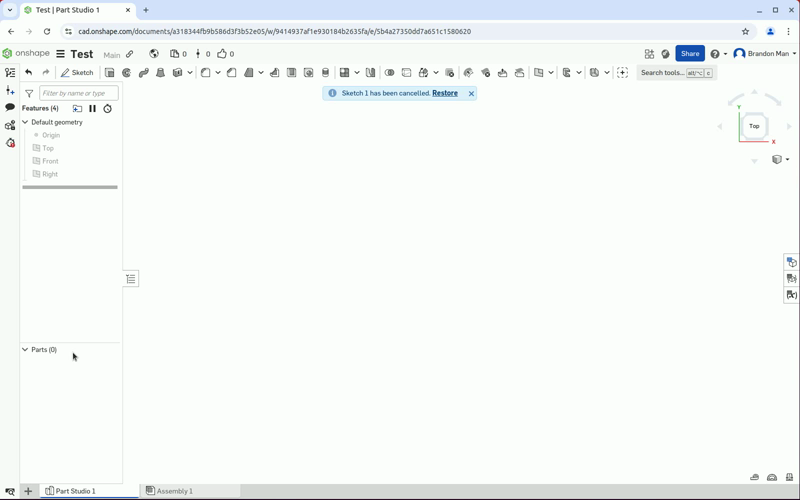
key(up)
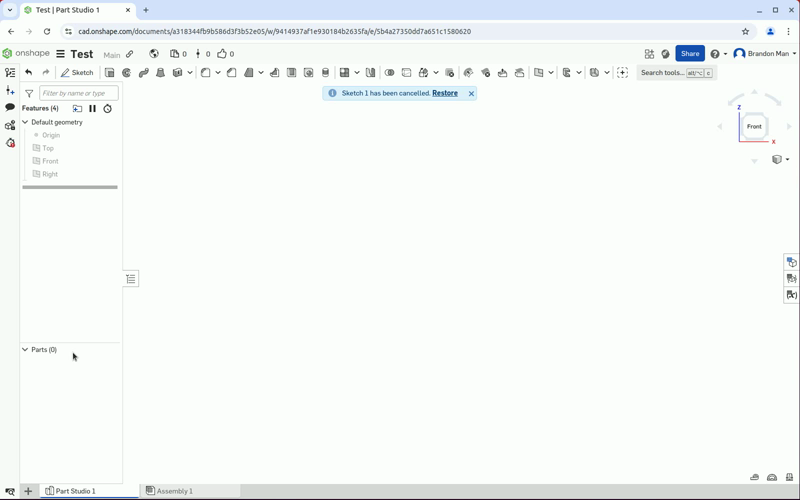
key_up(shift)
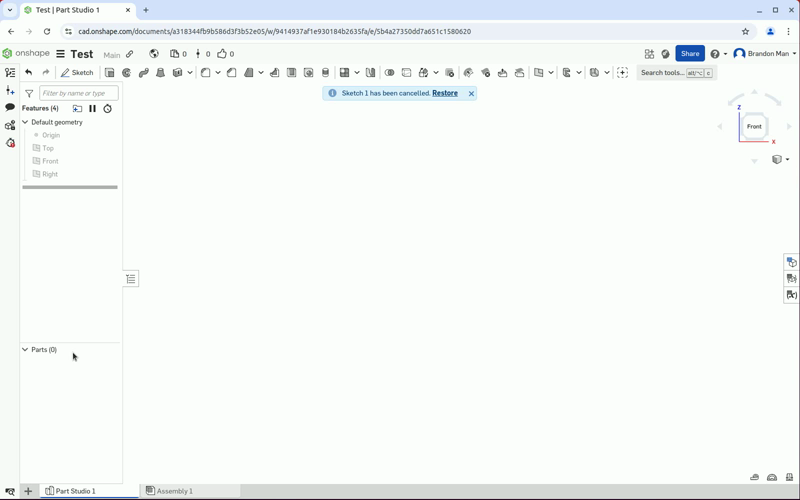
mouse_move(73, 352)
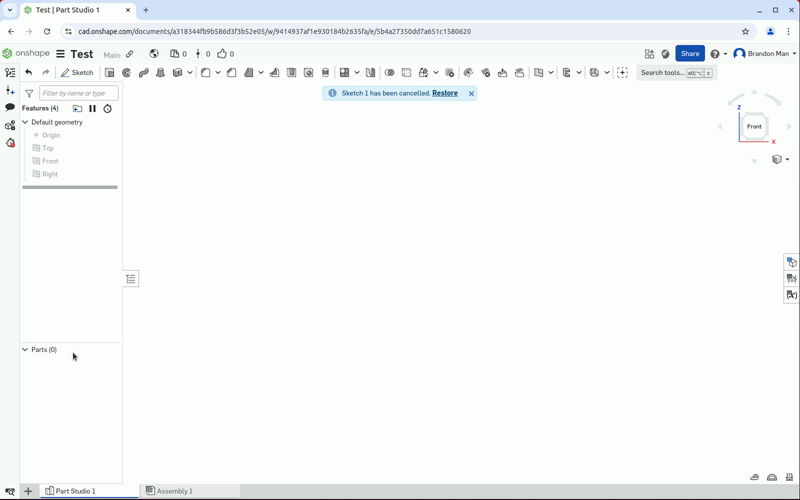
key(shift+y)
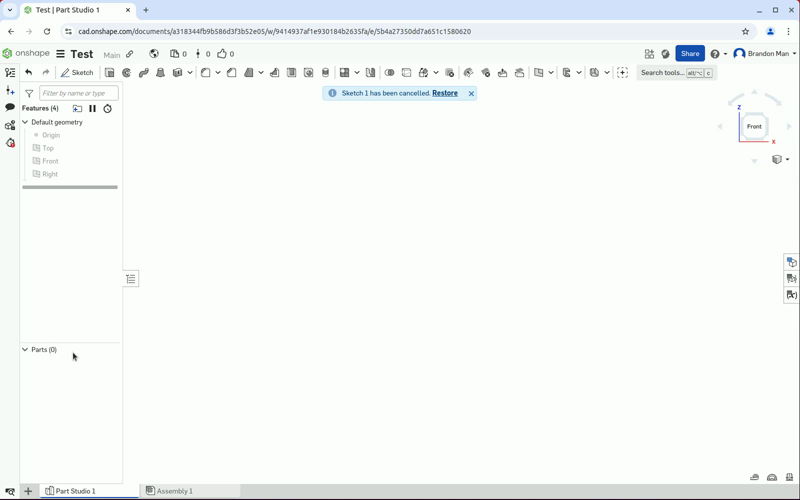
key(shift+s)
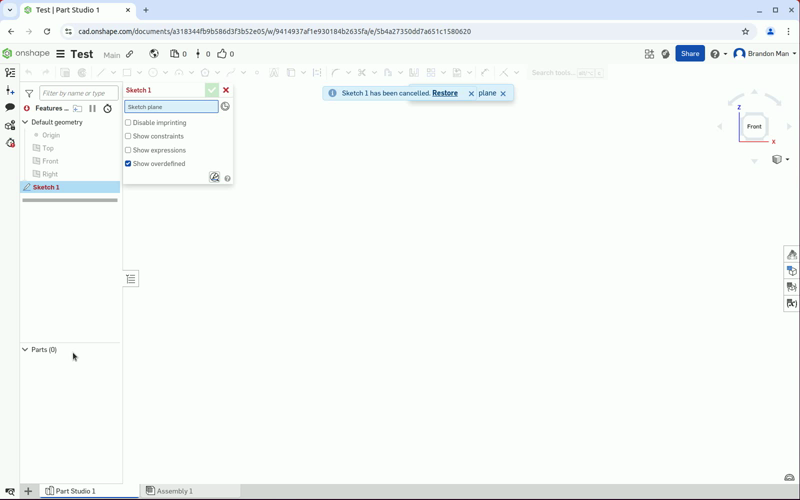
mouse_move(73, 163)
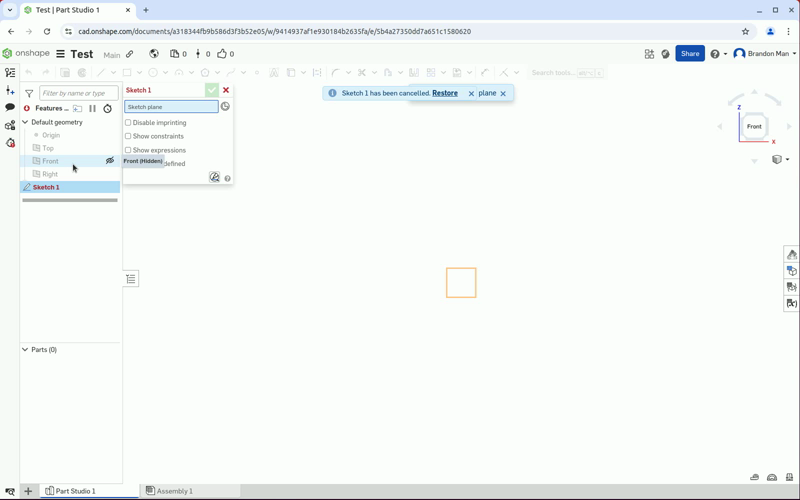
click(73, 163)
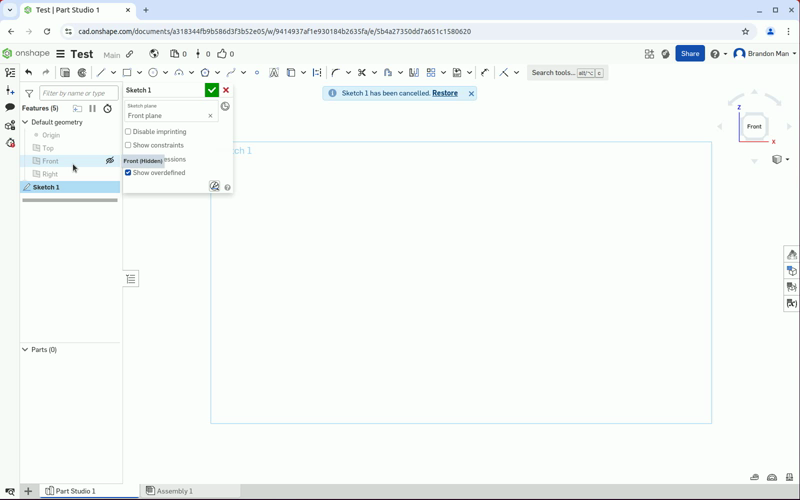
mouse_move(73, 352)
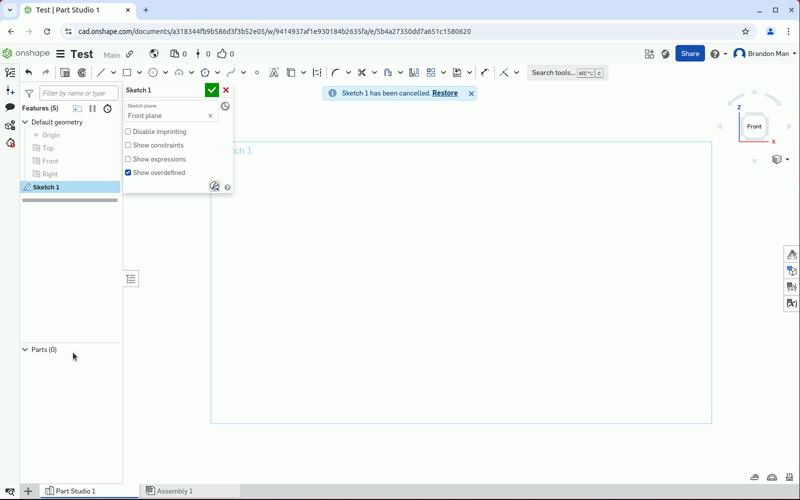
key(y)
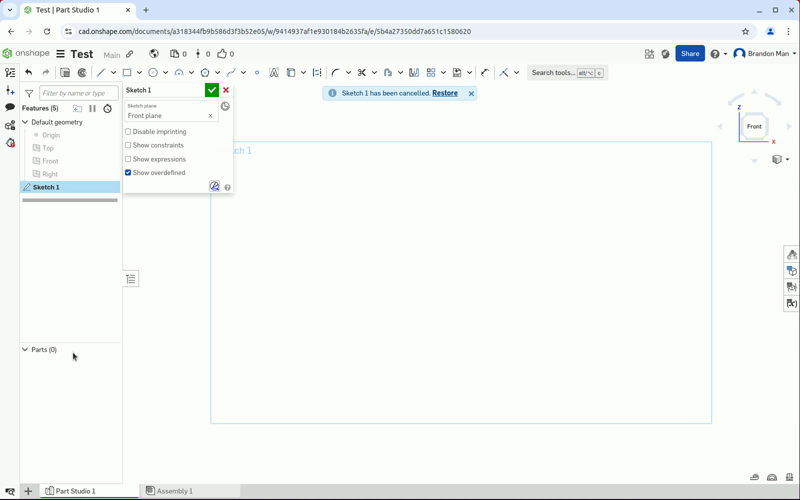
key(l)
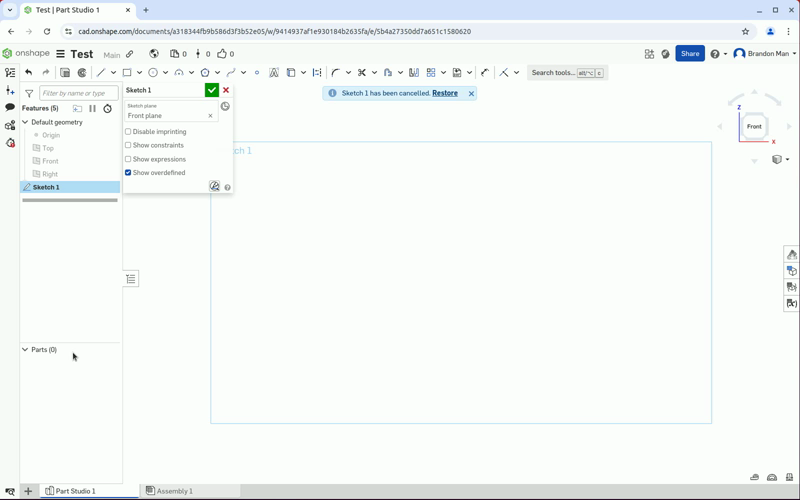
key_down(shift)
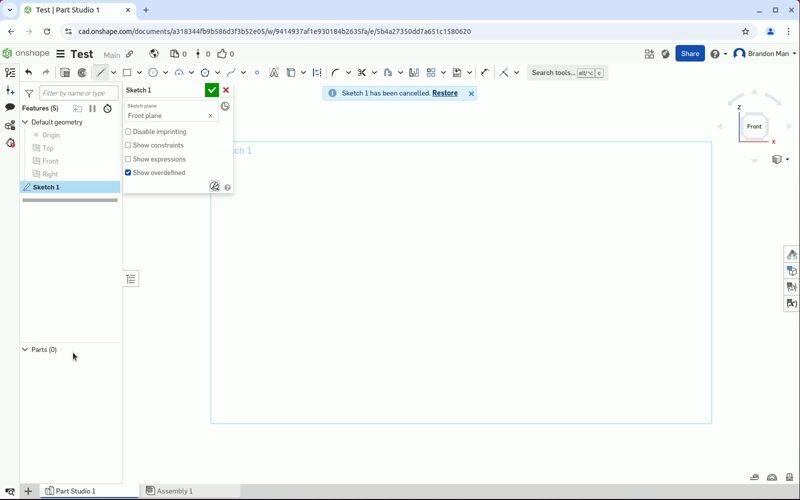
mouse_move(460, 282)
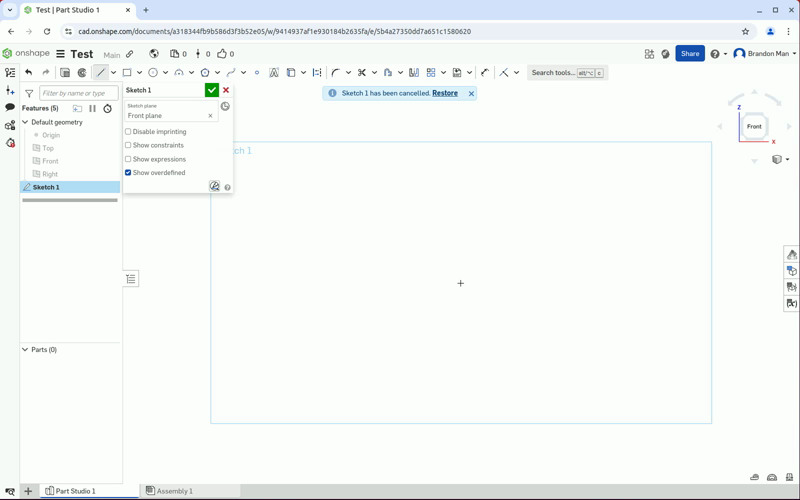
click(460, 282)
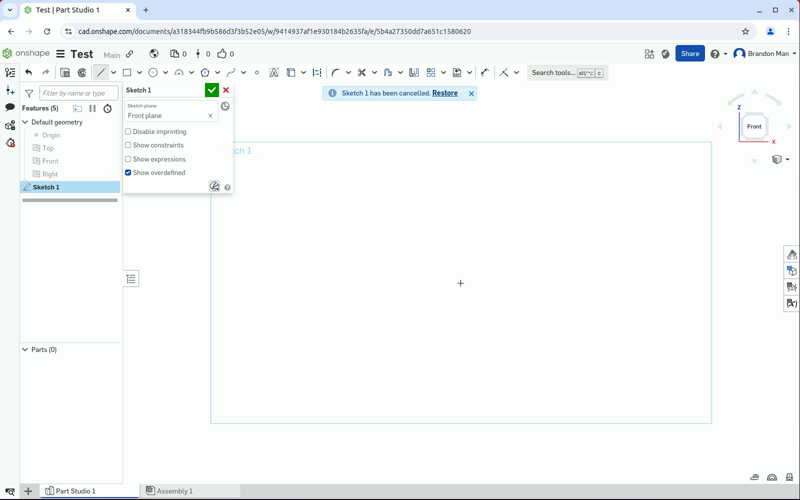
key_up(shift)
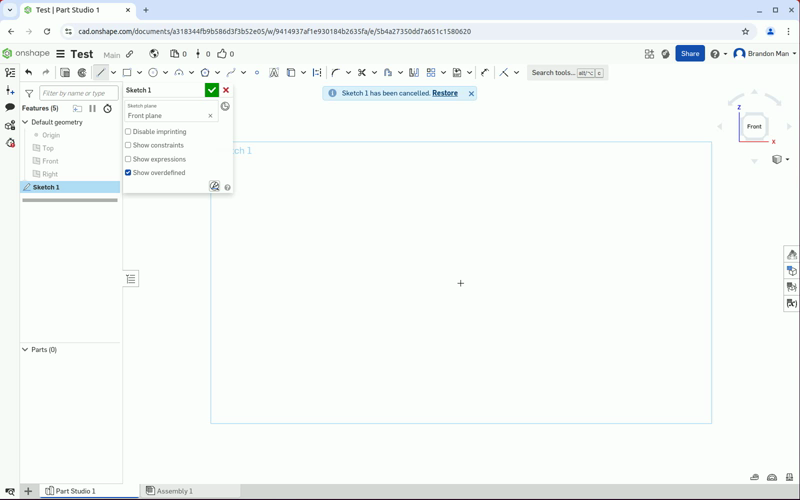
key_down(shift)
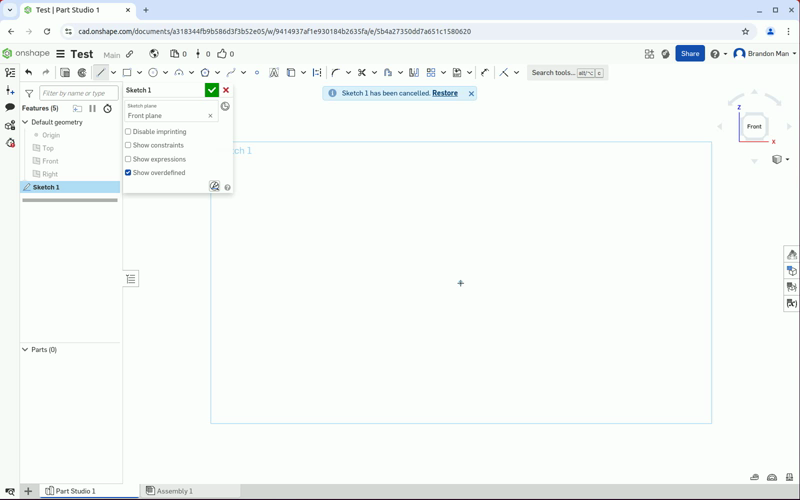
mouse_move(573, 282)
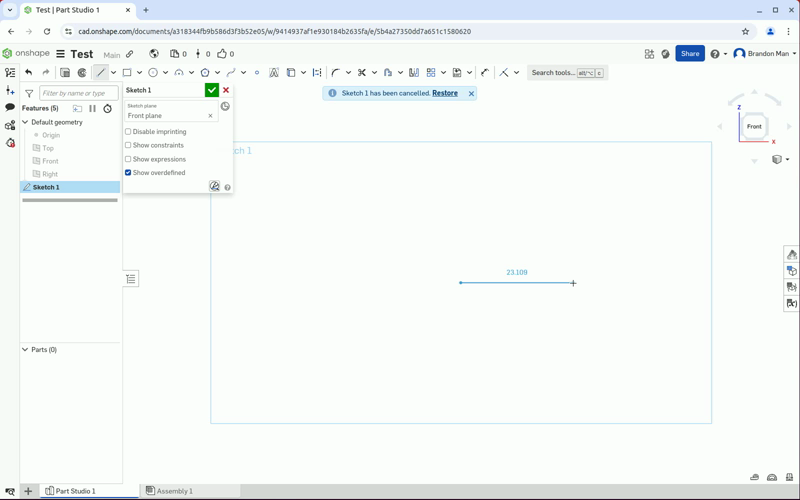
click(573, 282)
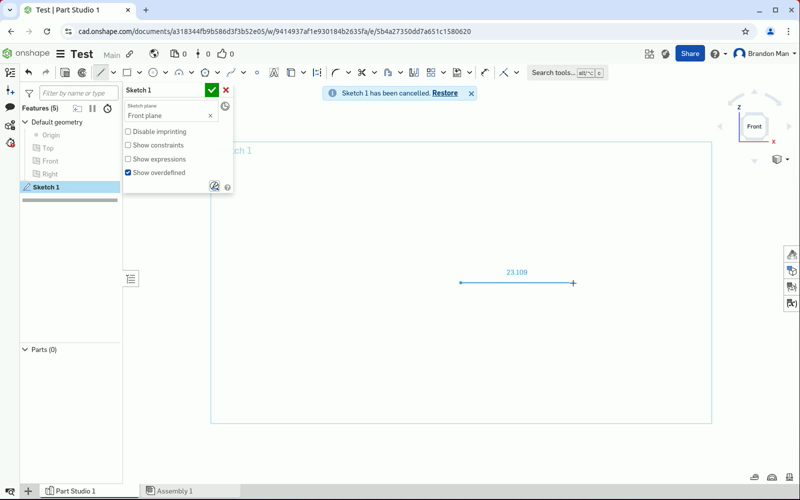
key_up(shift)
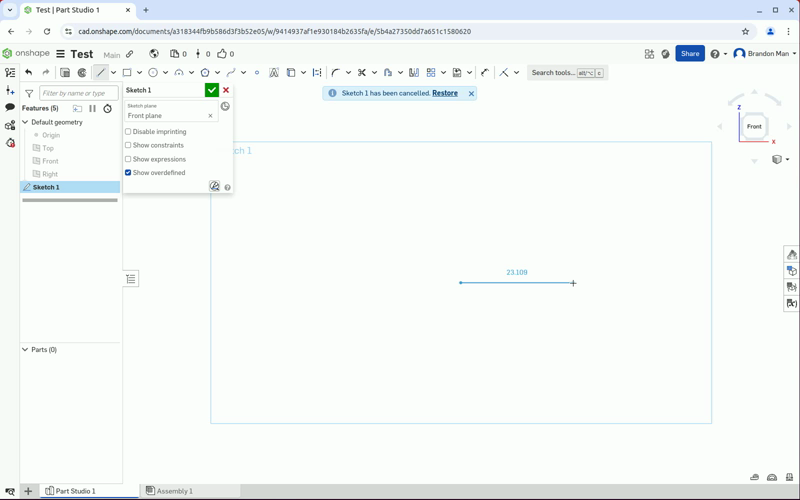
key_down(shift)
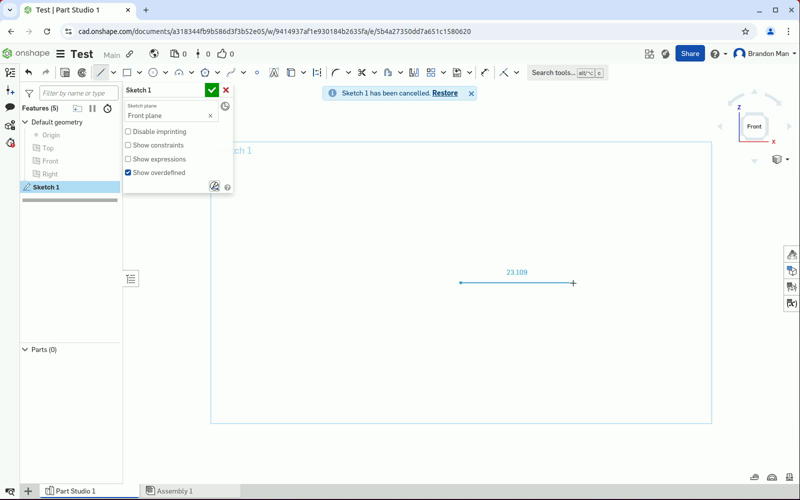
mouse_move(573, 189)
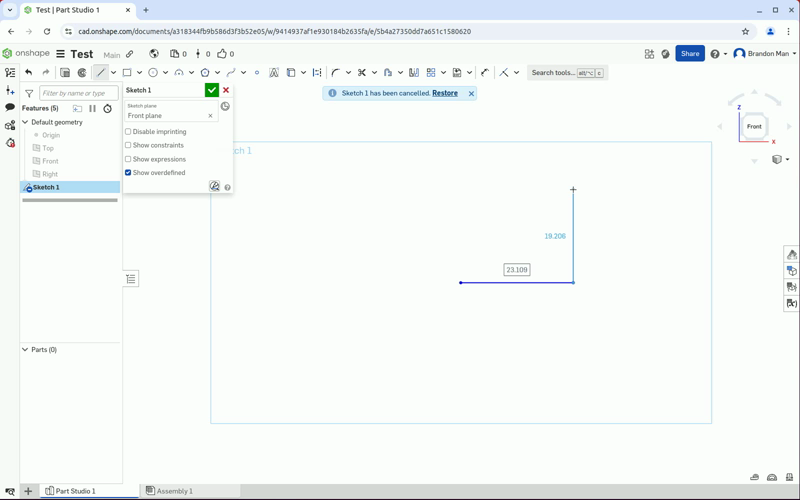
click(573, 189)
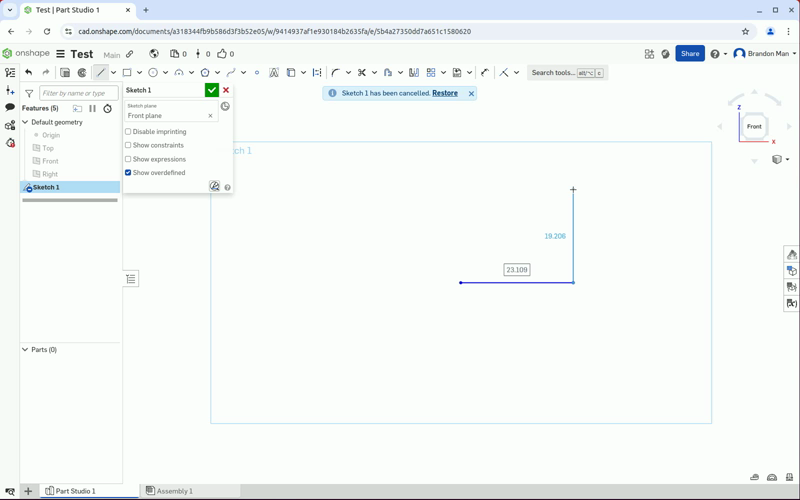
key_up(shift)
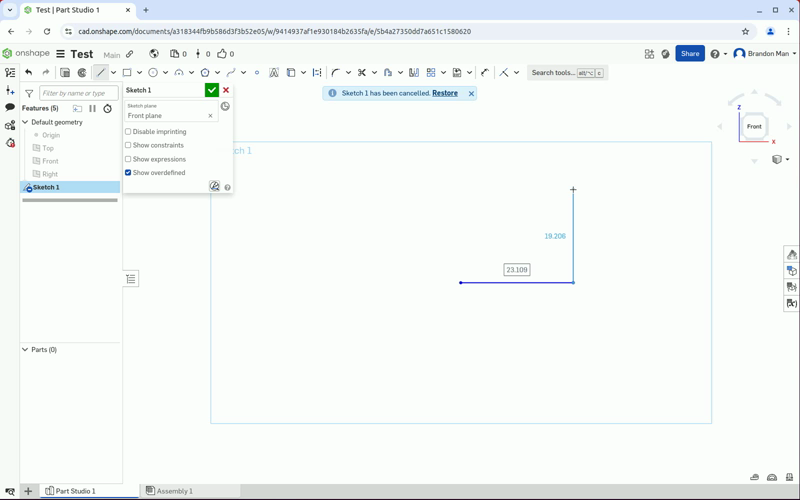
key_down(shift)
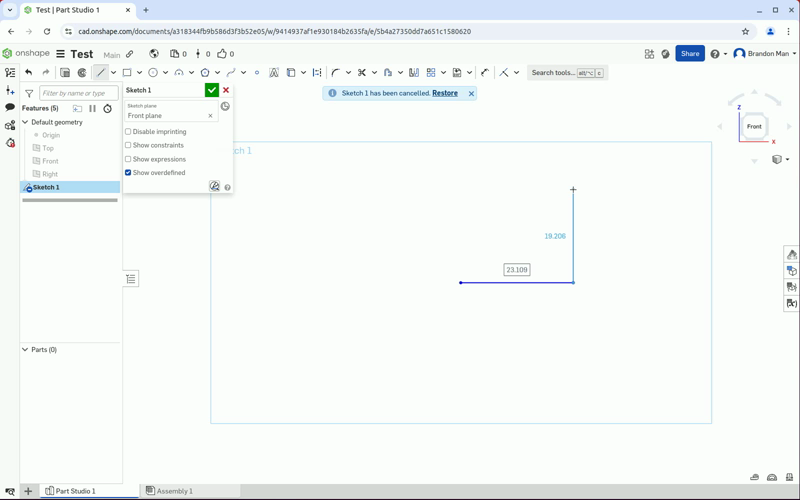
mouse_move(460, 189)
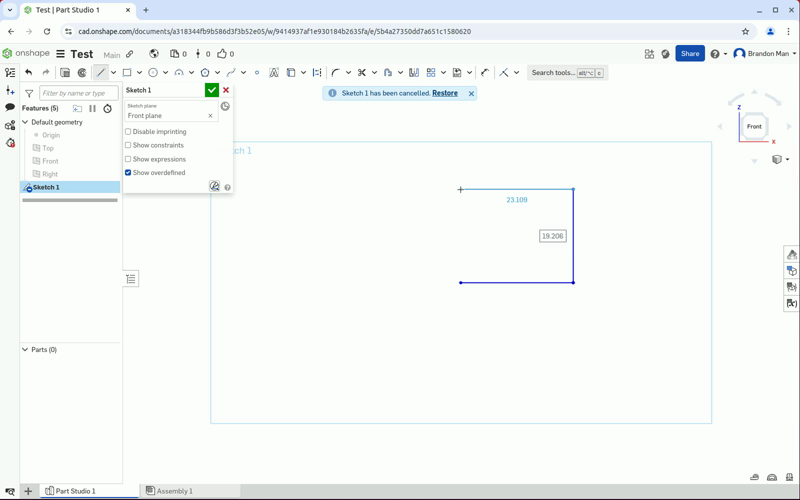
click(460, 189)
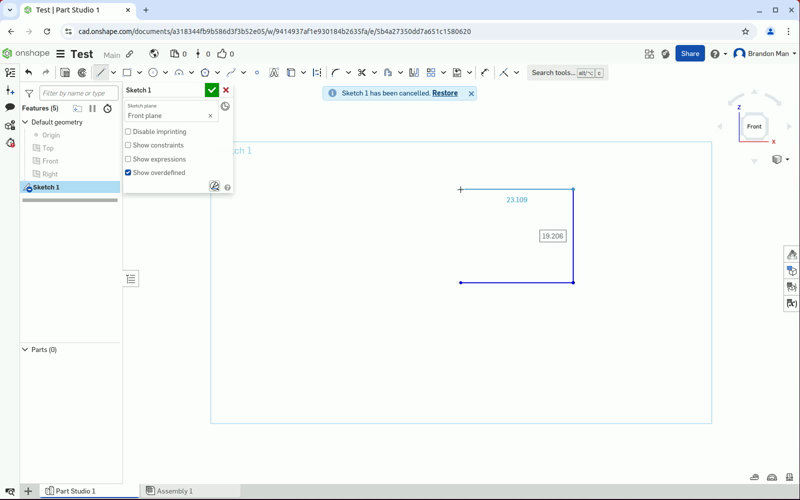
key_up(shift)
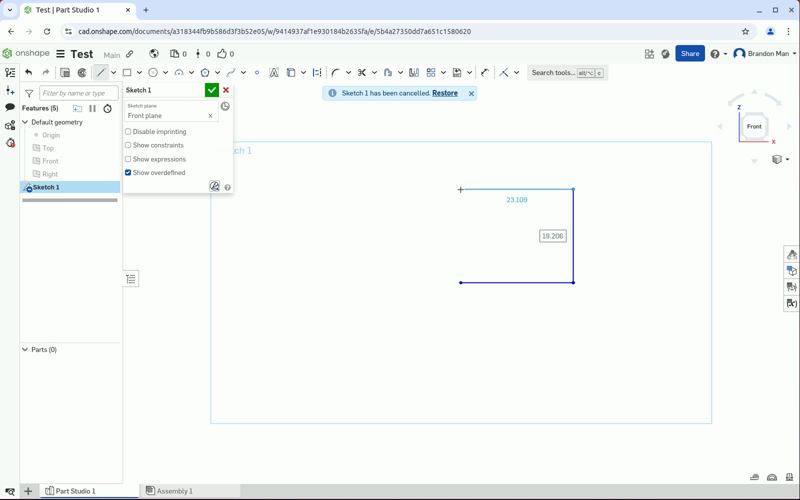
key_down(shift)
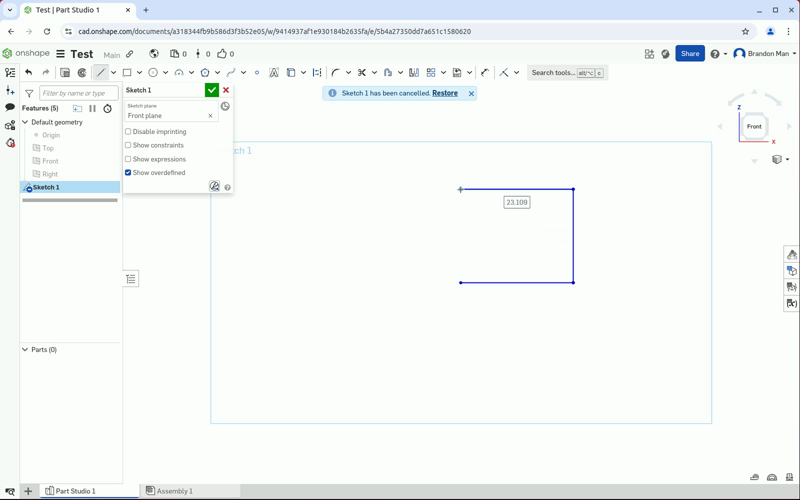
mouse_move(460, 282)
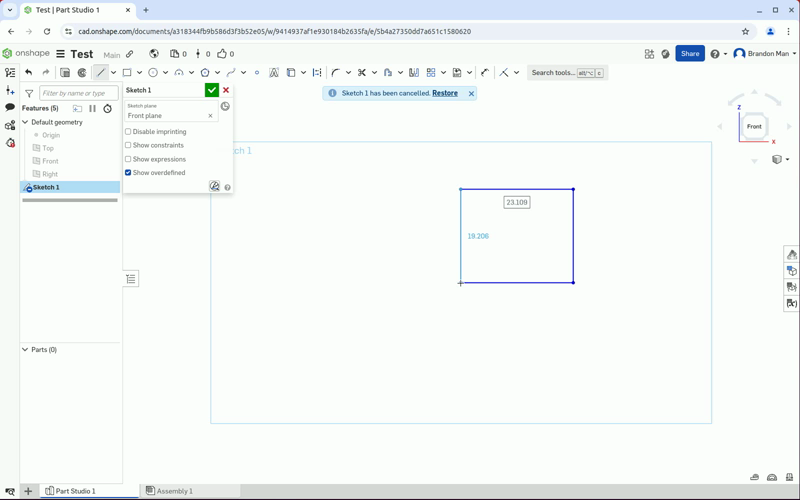
key_up(shift)
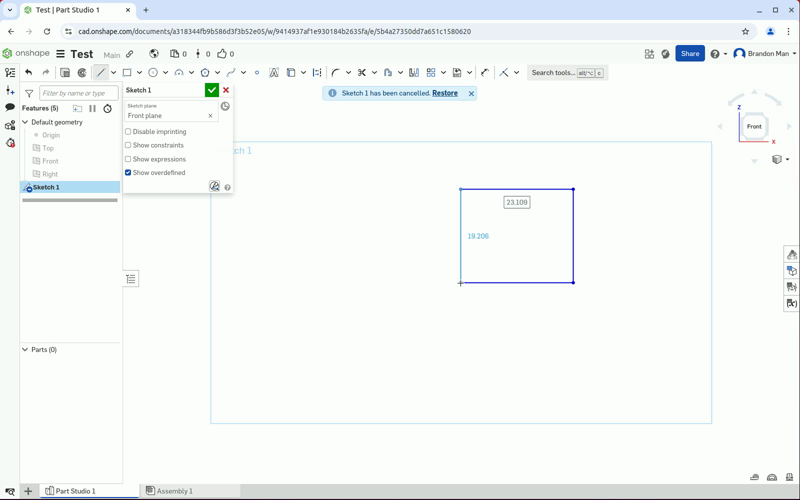
click(460, 282)
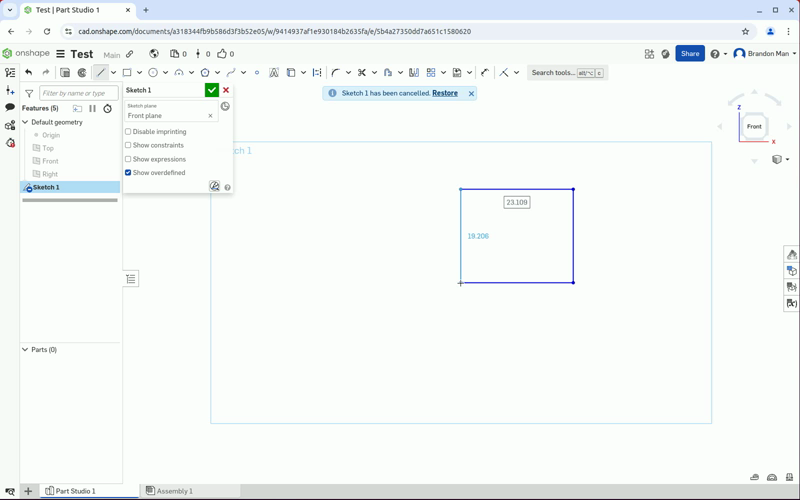
key(esc)
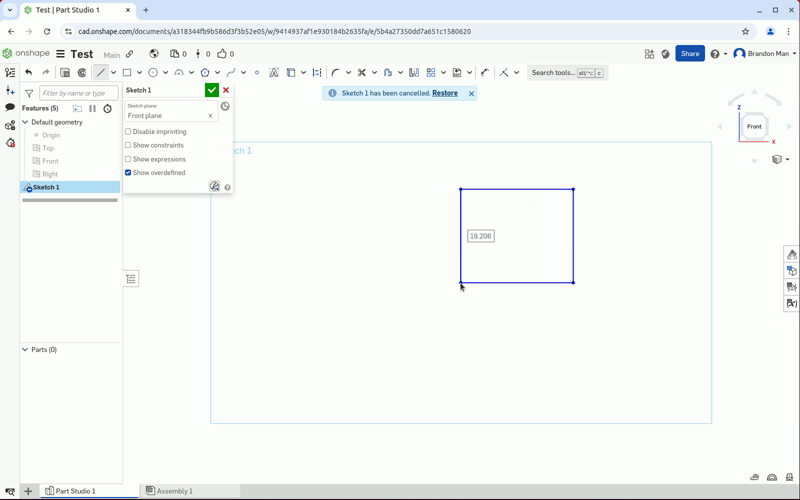
mouse_move(469, 247)
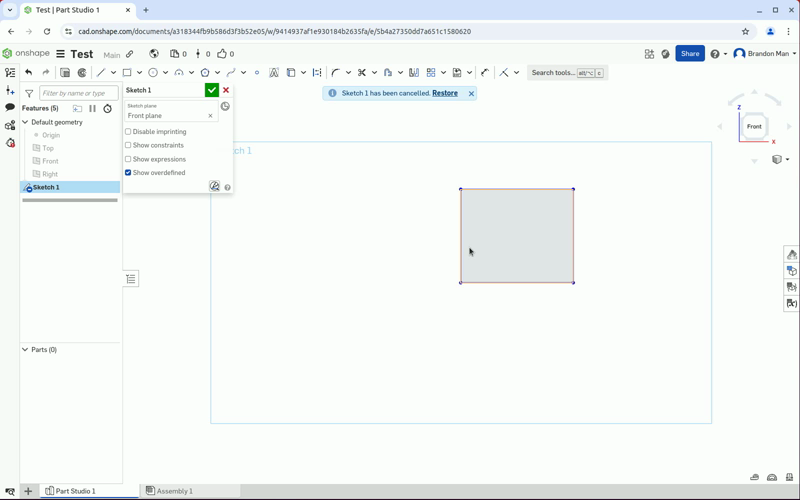
click(469, 247)
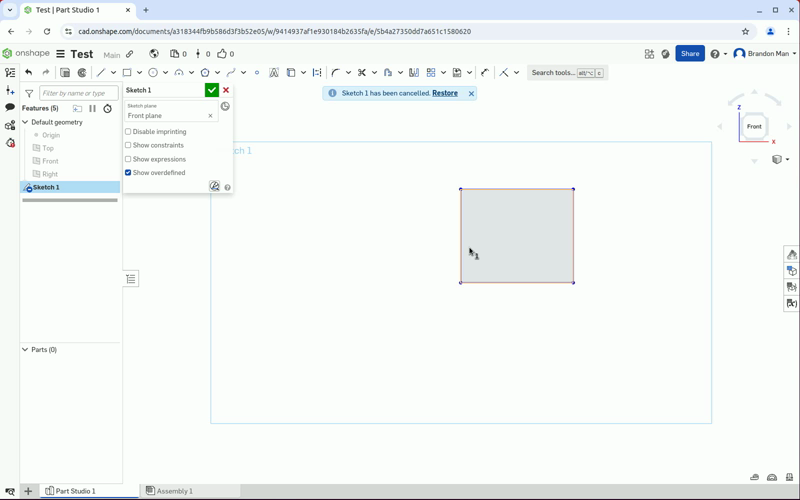
mouse_move(73, 352)
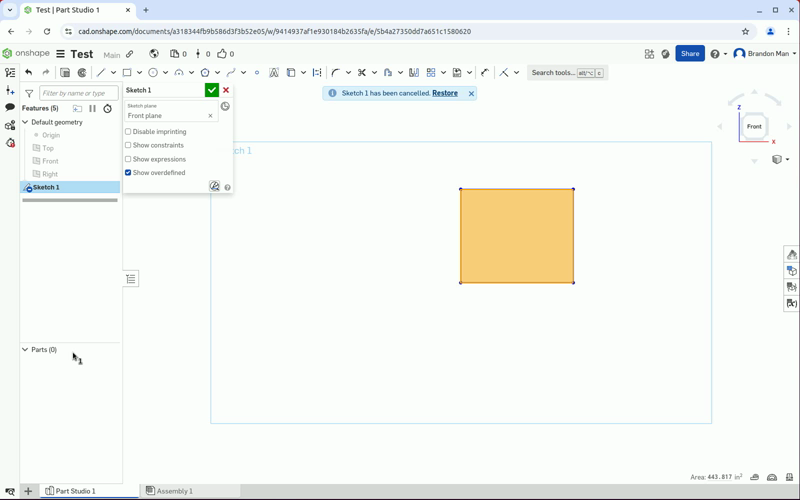
key(shift+y)
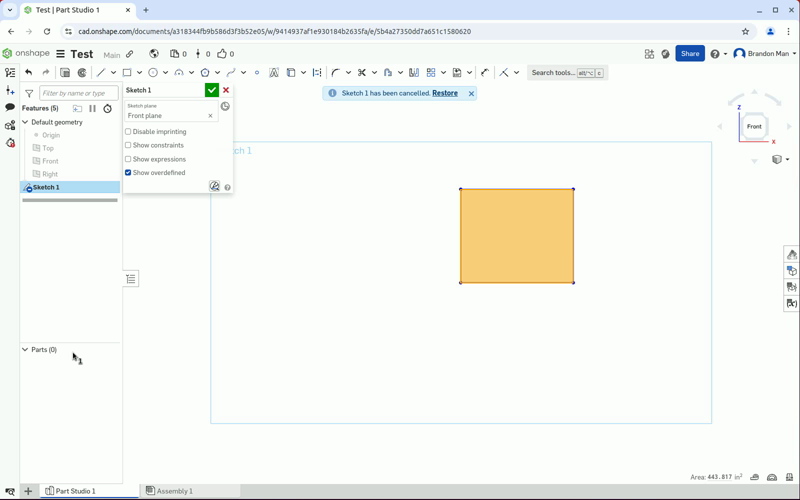
key(shift+e)
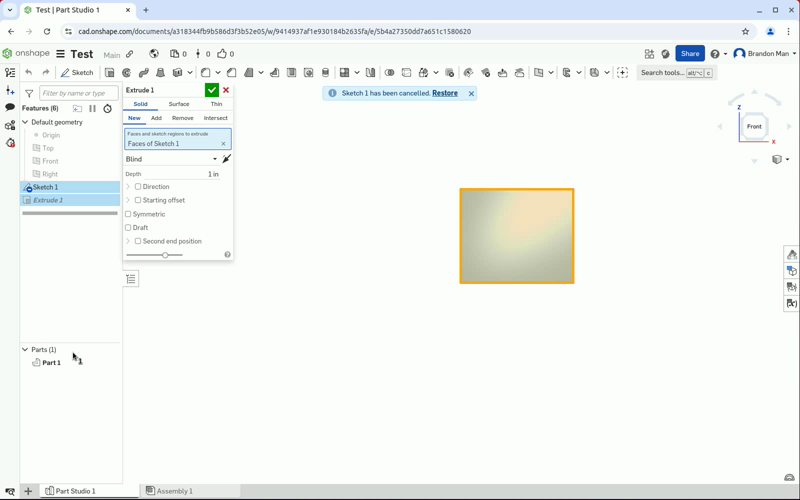
mouse_move(143, 106)
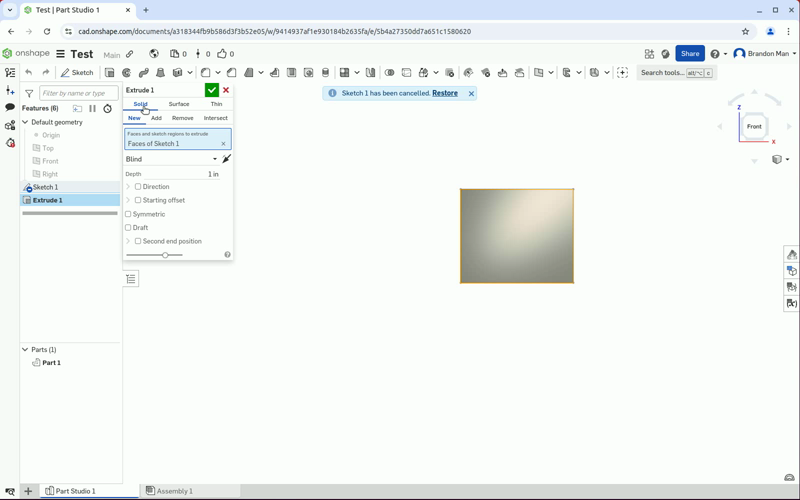
click(143, 106)
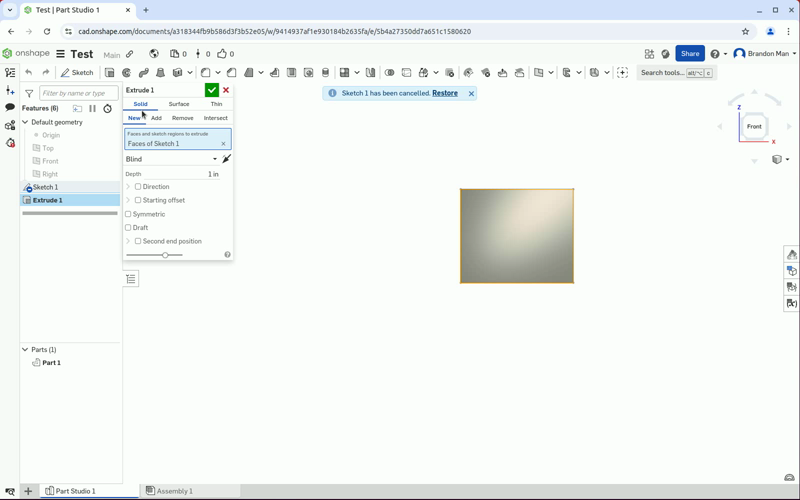
mouse_move(137, 120)
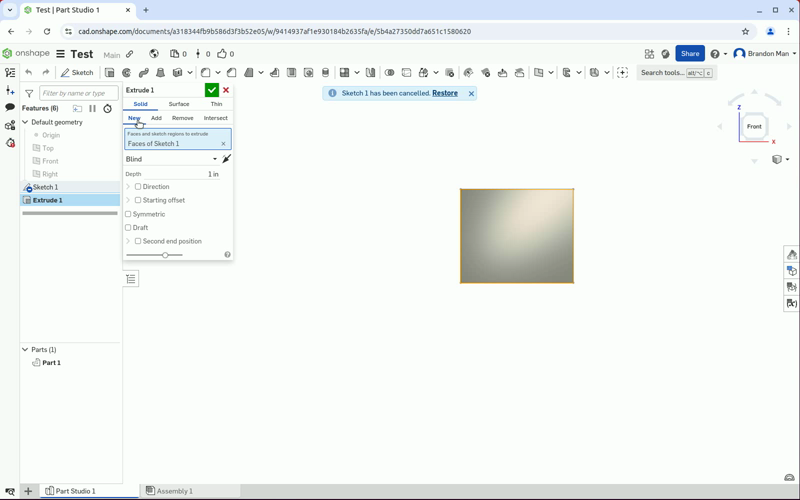
click(137, 120)
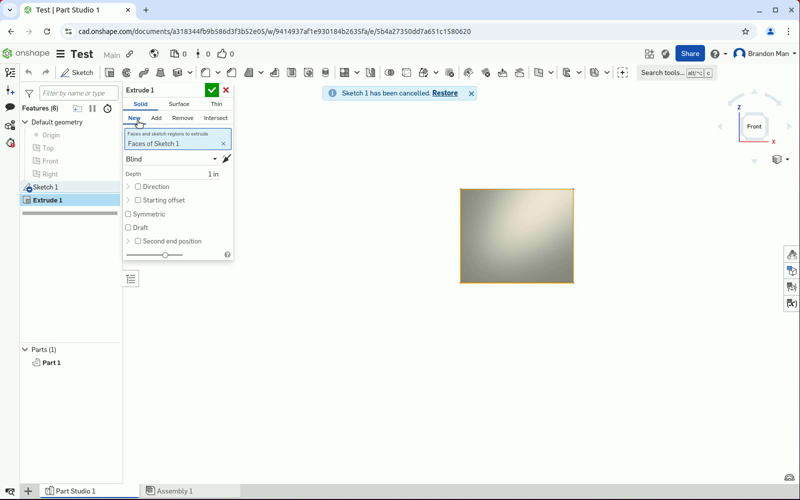
key(tab, 4)
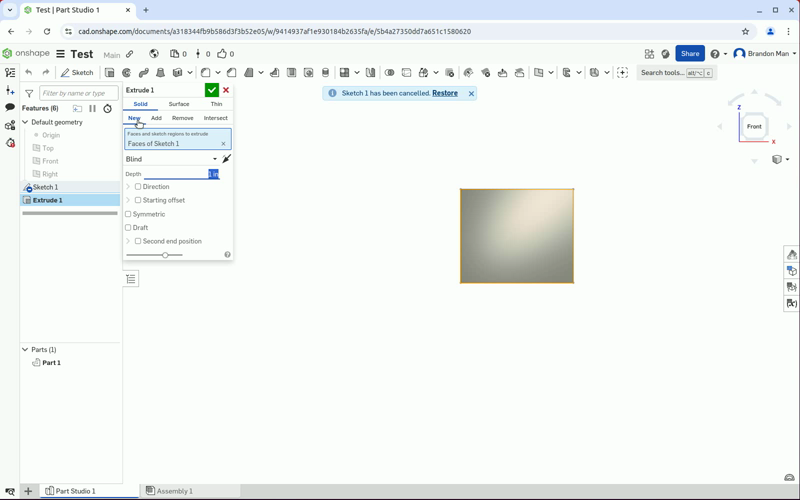
text(15.405)
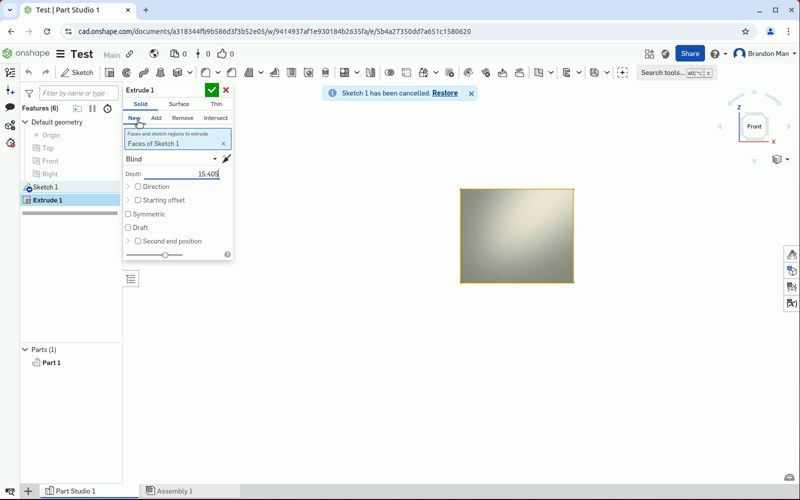
key(enter)
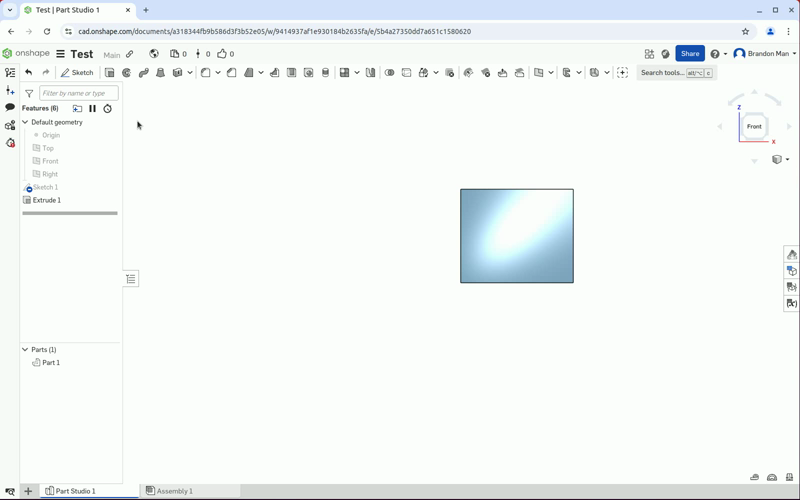
key(shift+h)
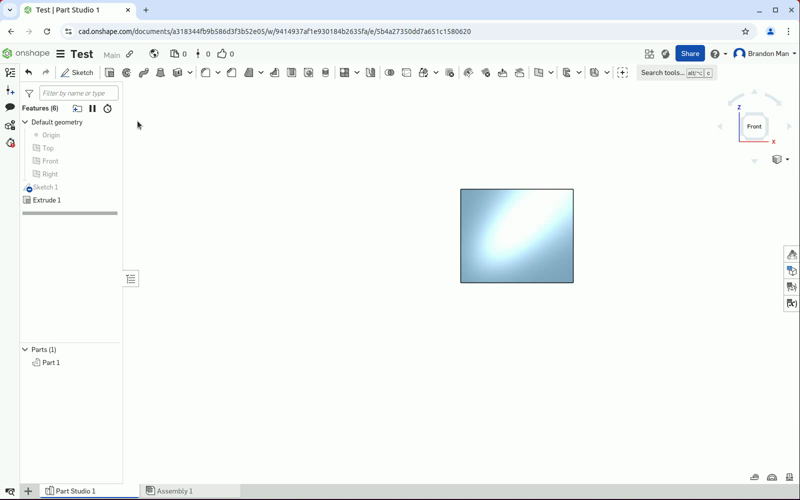
key(shift+h)
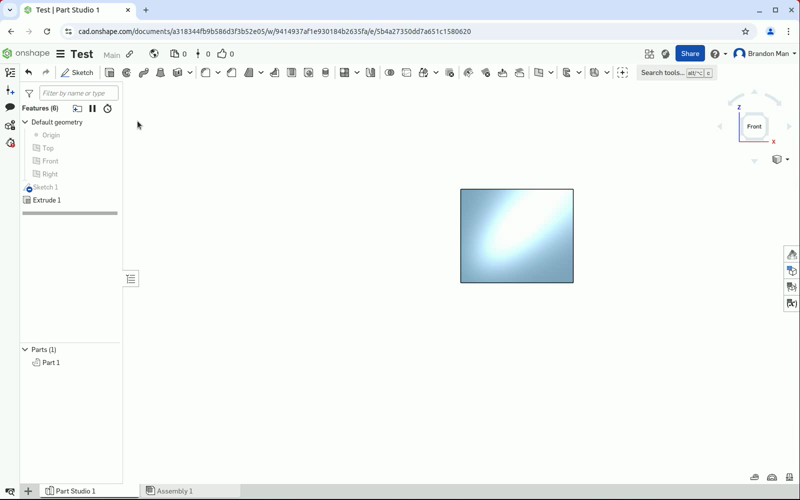
mouse_move(73, 189)
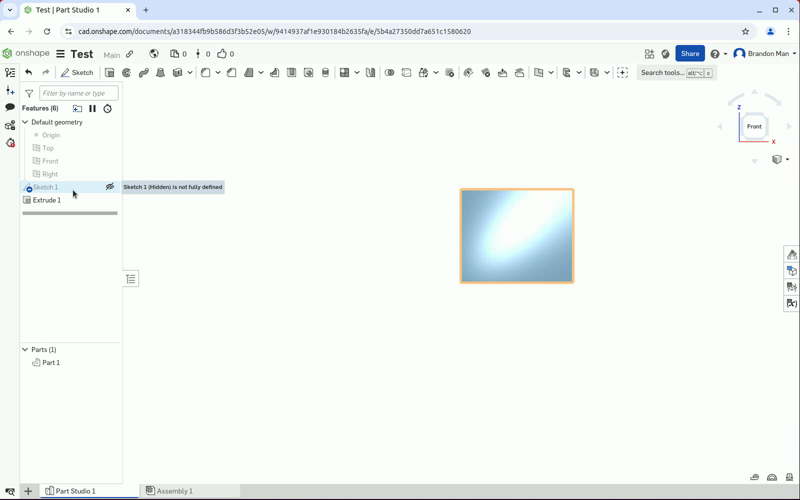
click(73, 189)
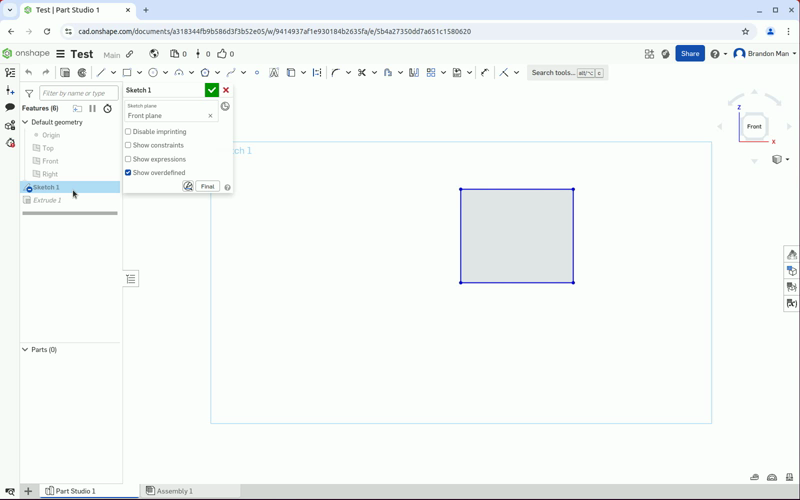
mouse_move(229, 92)
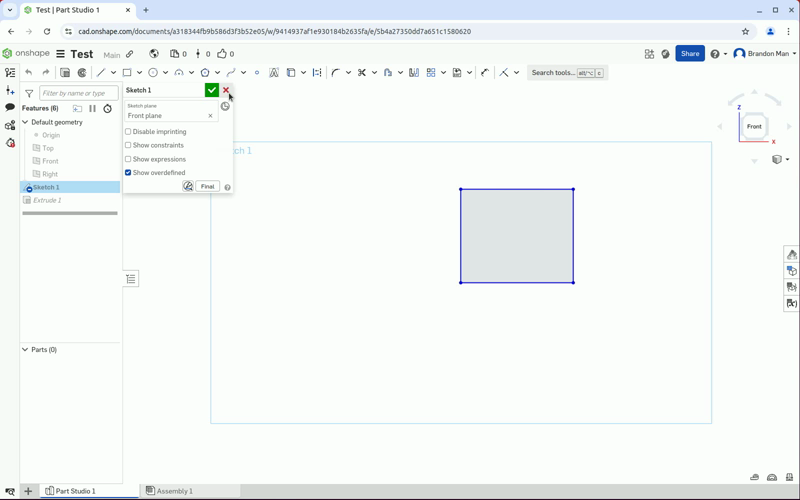
click(229, 92)
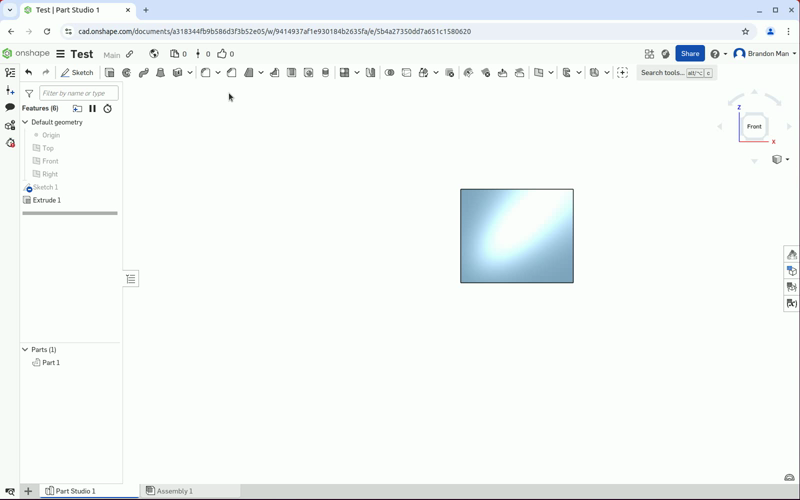
mouse_move(541, 75)
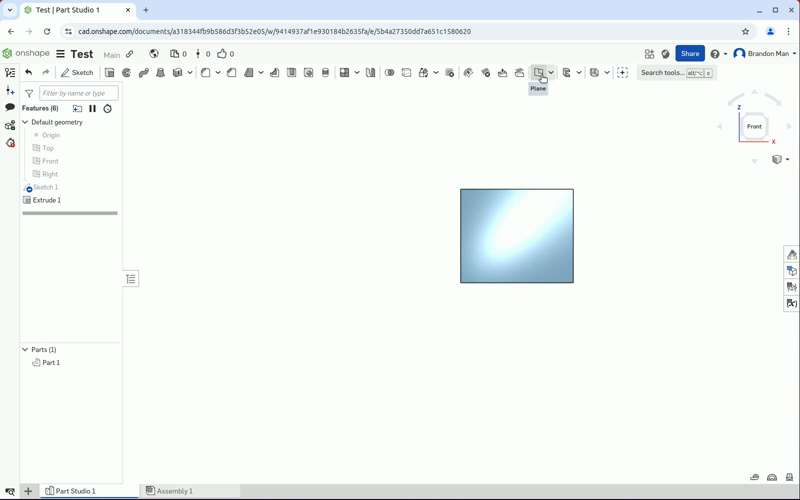
click(541, 75)
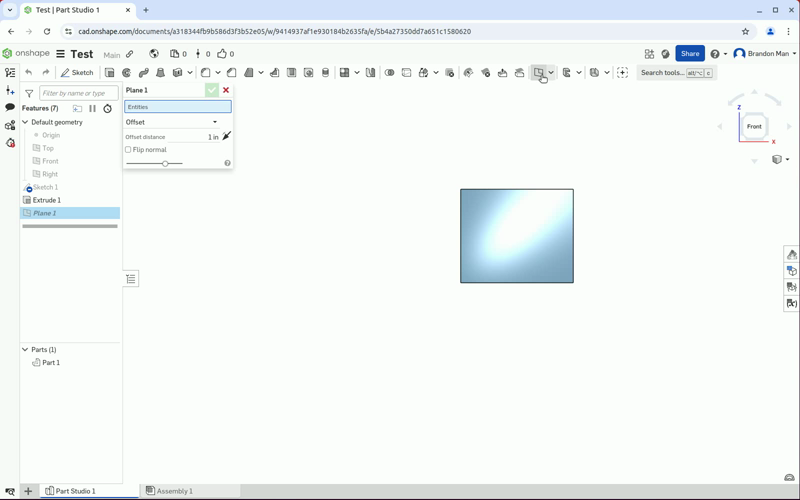
mouse_move(73, 163)
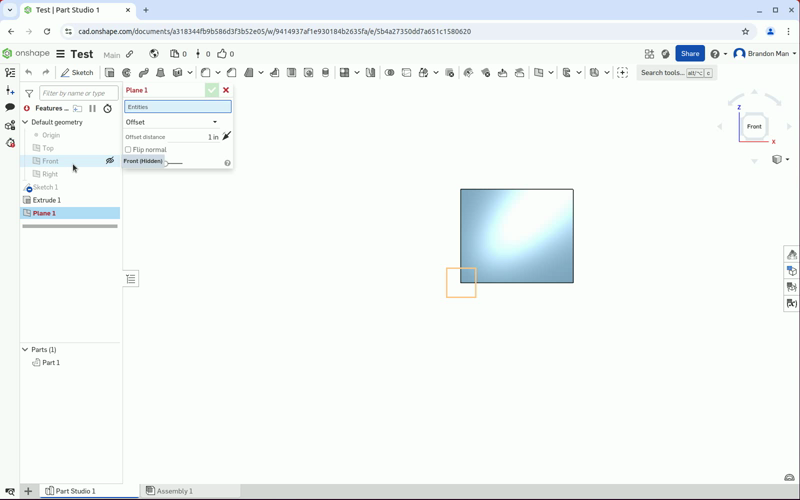
click(73, 163)
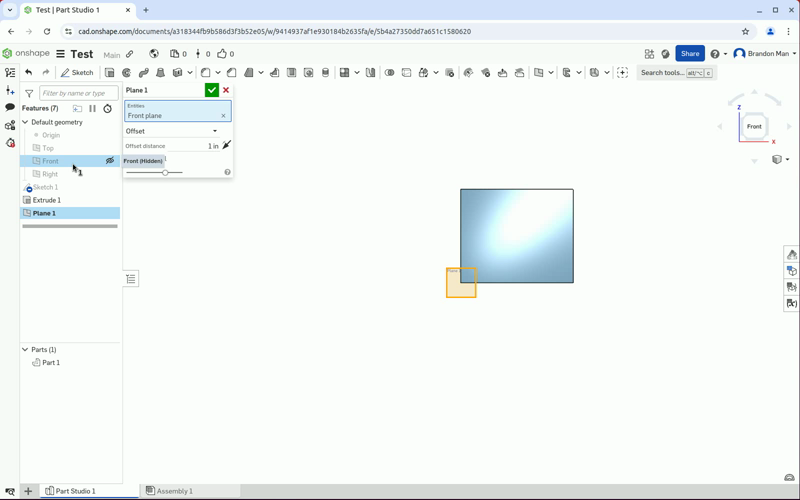
key(tab, 2)
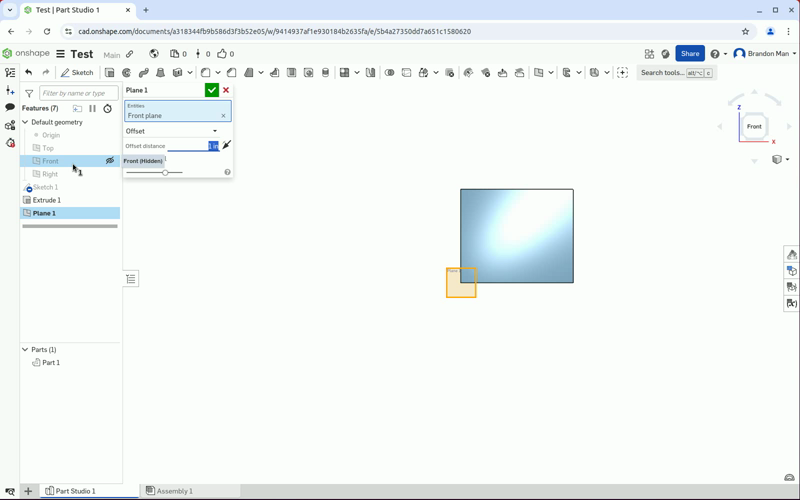
text(15.405)
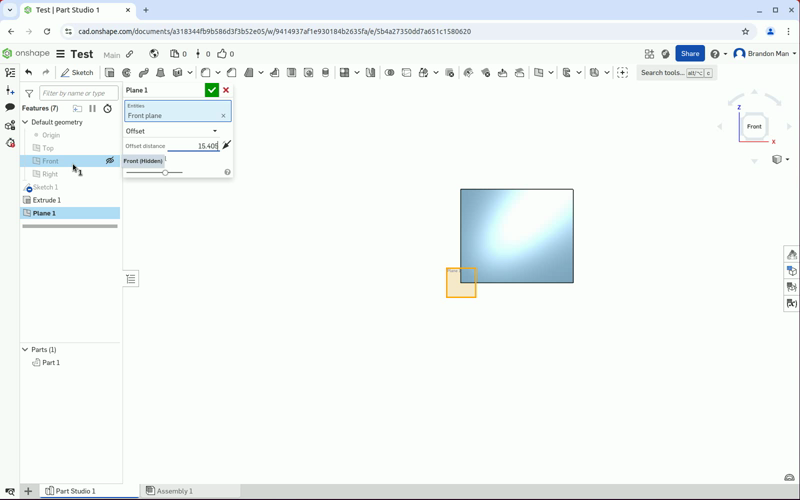
key(enter, 2)
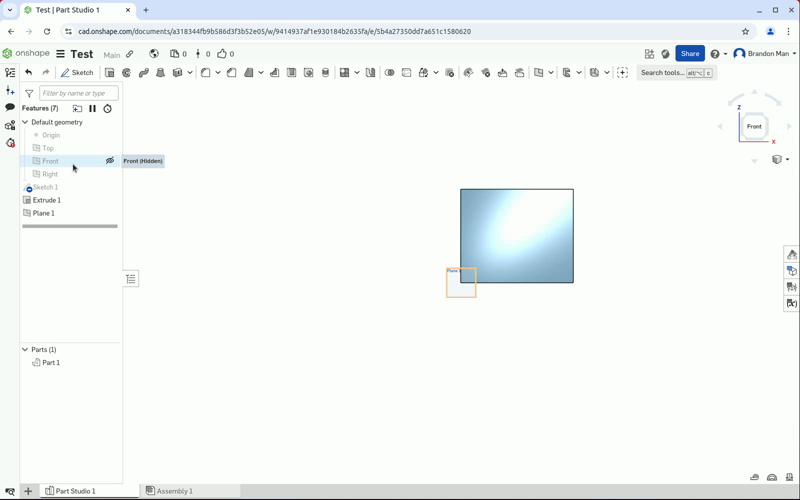
key(shift+s)
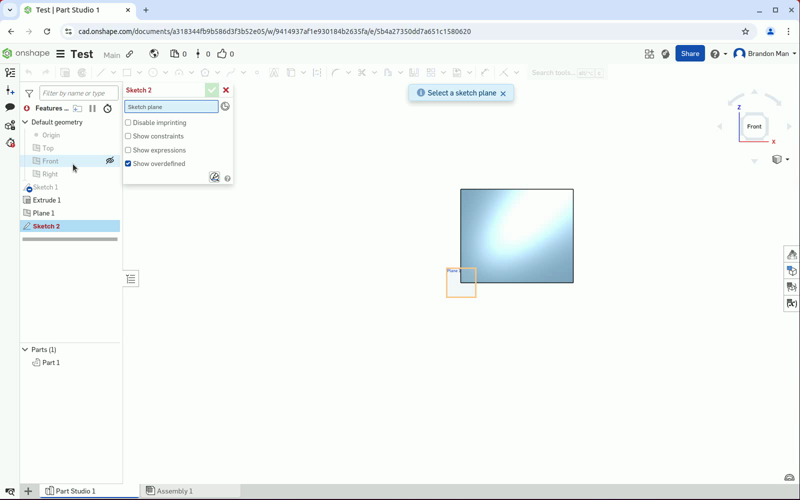
mouse_move(73, 215)
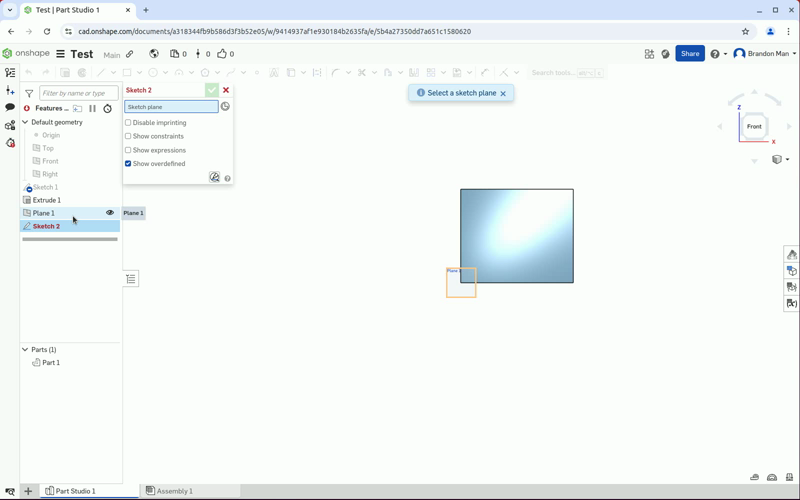
click(73, 215)
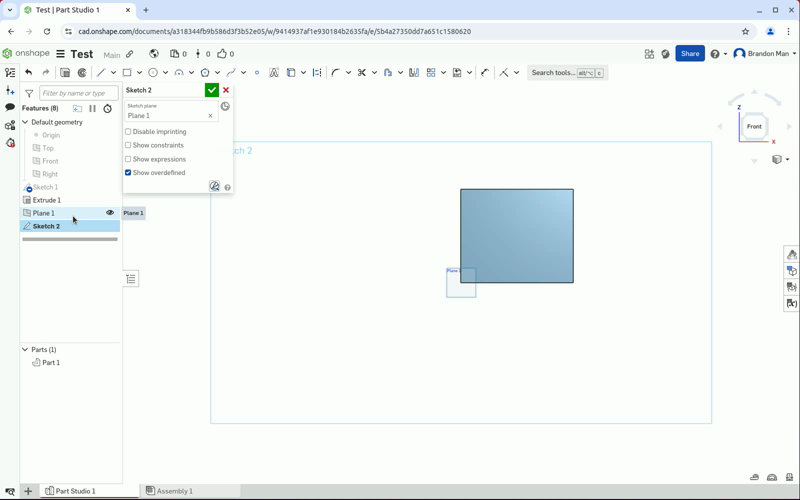
mouse_move(73, 352)
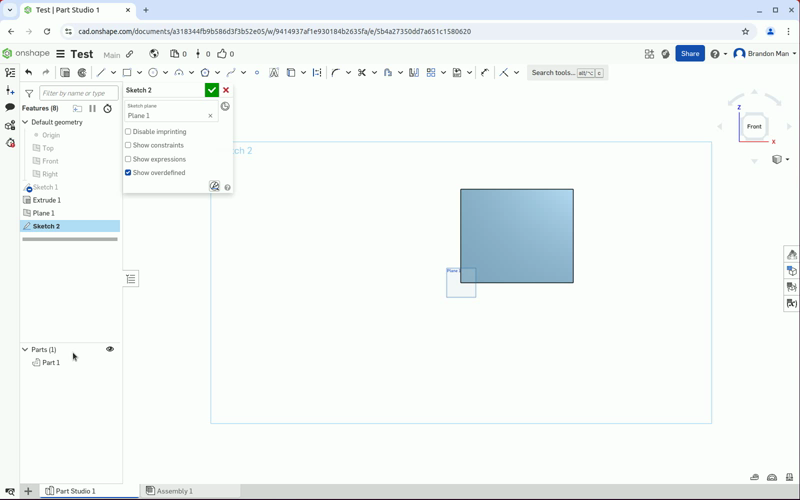
key(y)
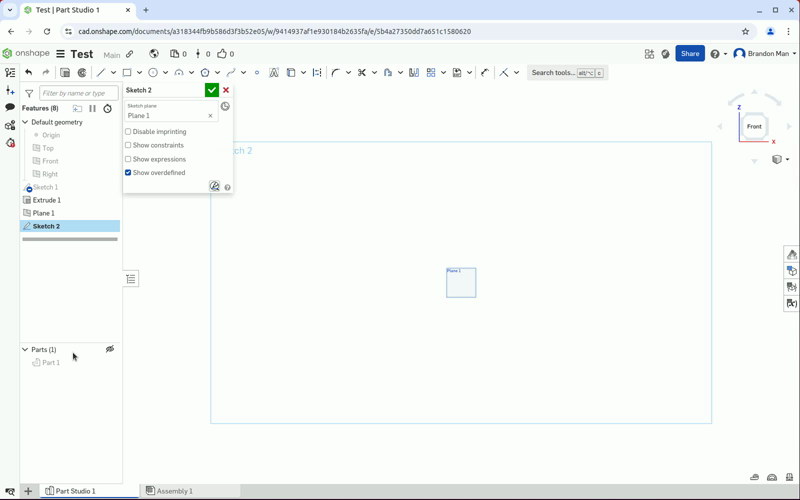
key(l)
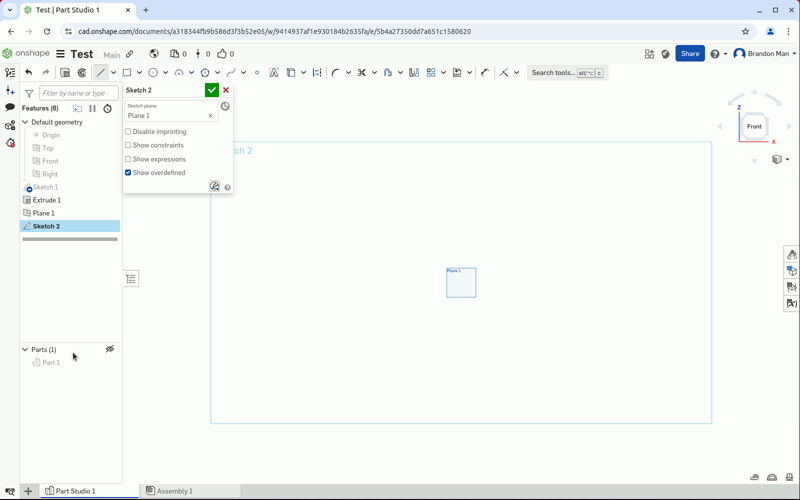
key_down(shift)
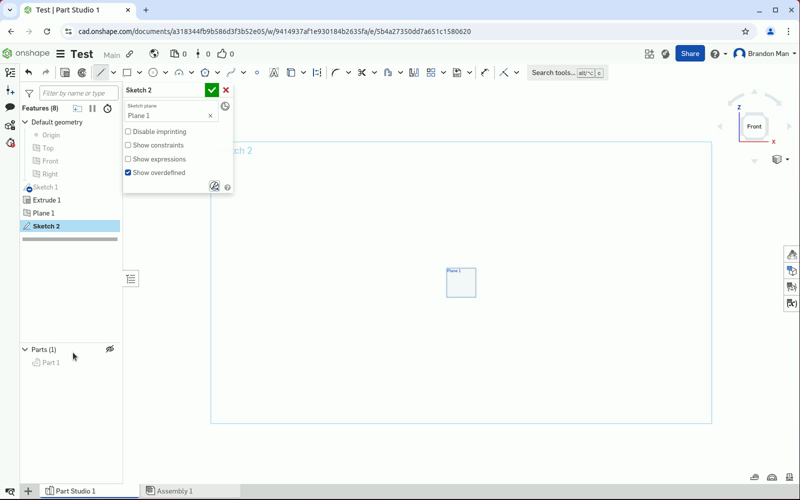
mouse_move(498, 189)
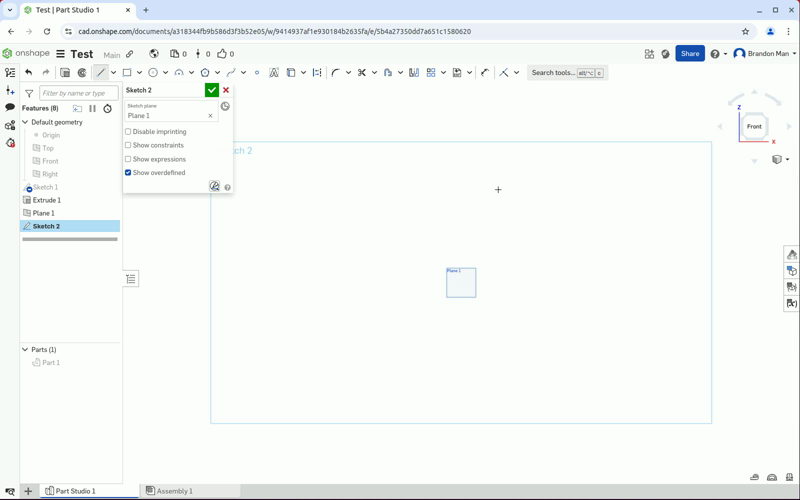
click(498, 189)
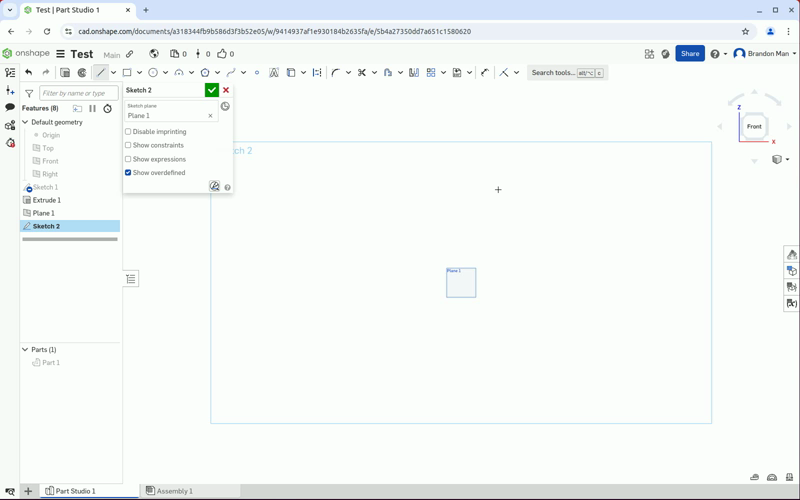
key_up(shift)
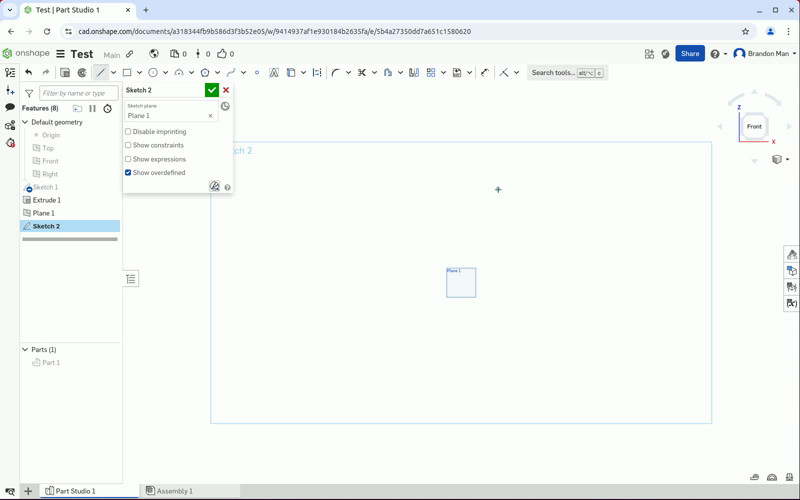
key_down(shift)
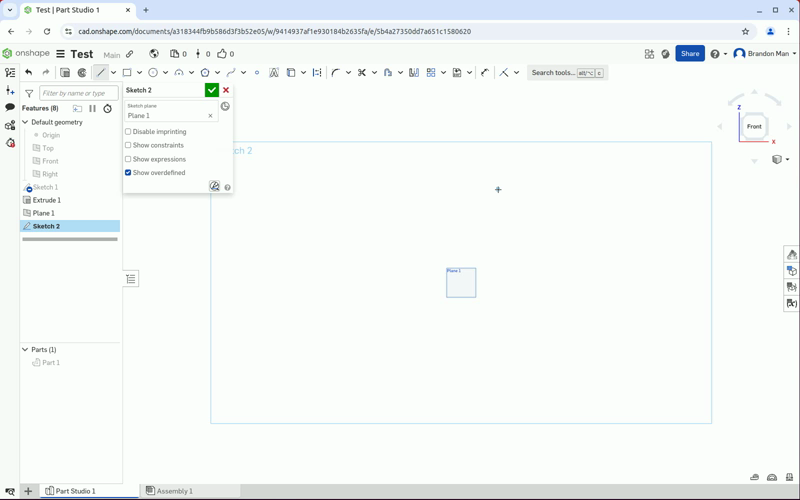
mouse_move(536, 245)
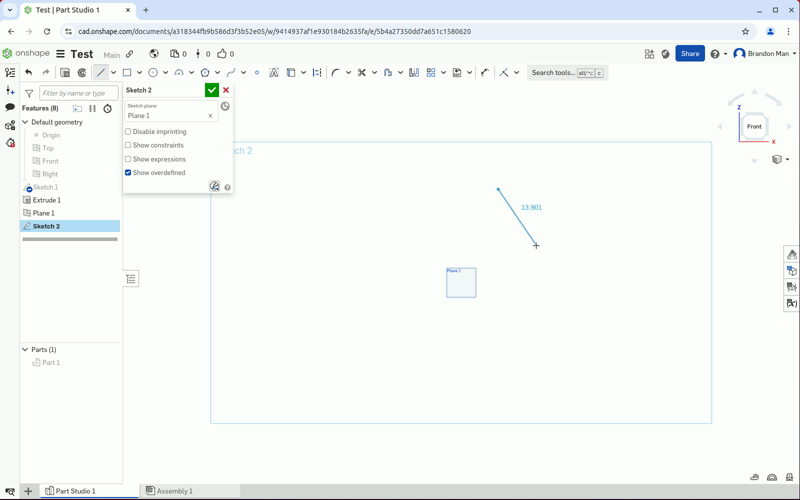
click(536, 245)
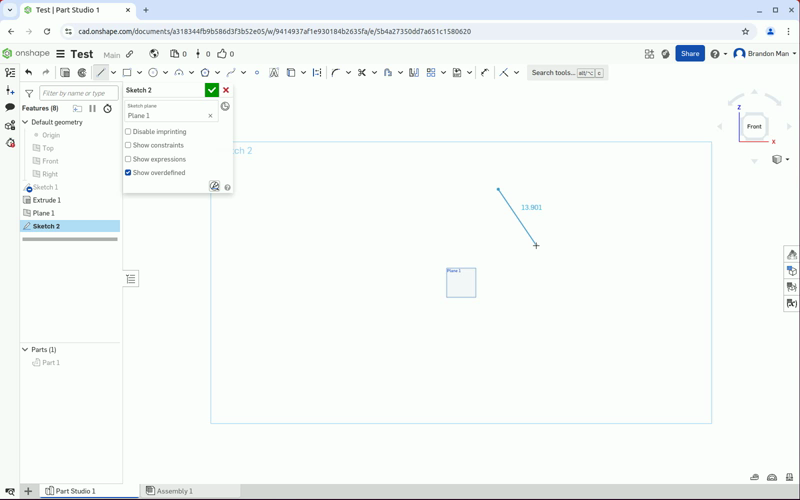
key_up(shift)
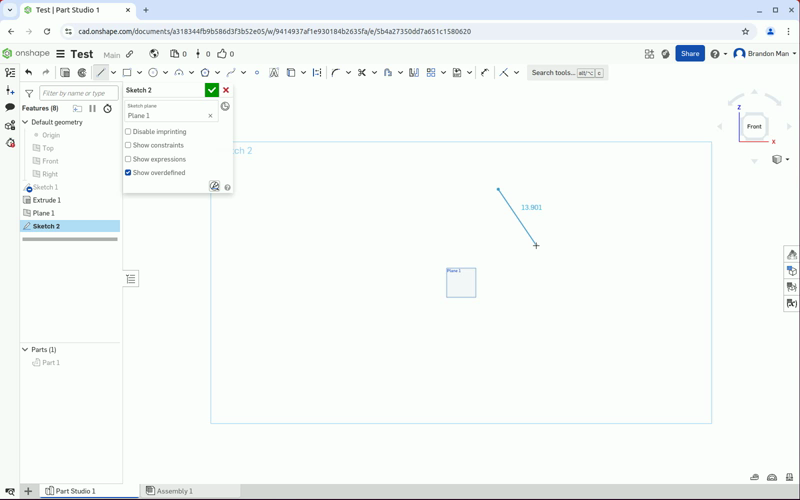
key_down(shift)
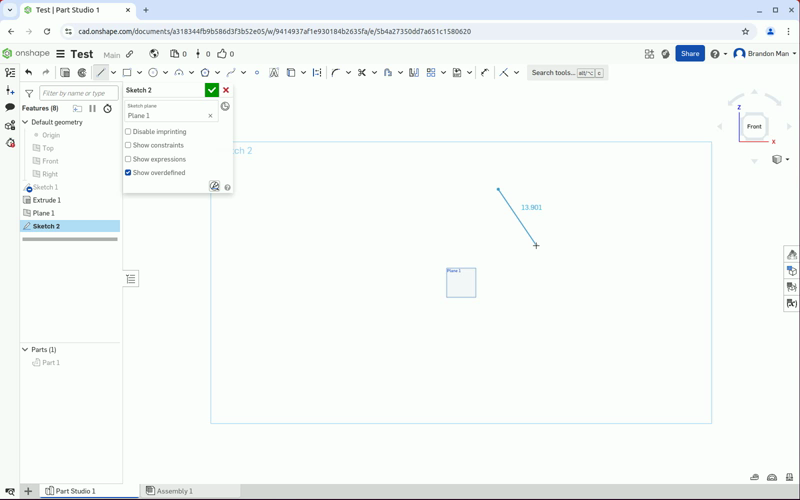
mouse_move(566, 245)
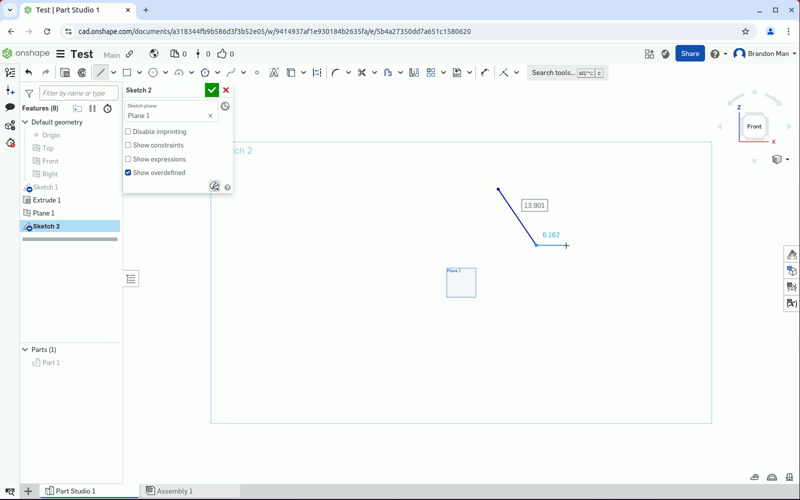
mouse_move(573, 245)
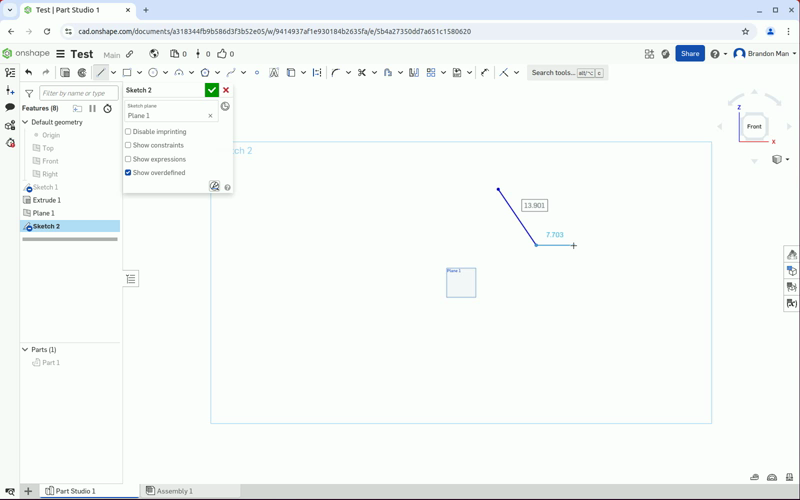
click(573, 245)
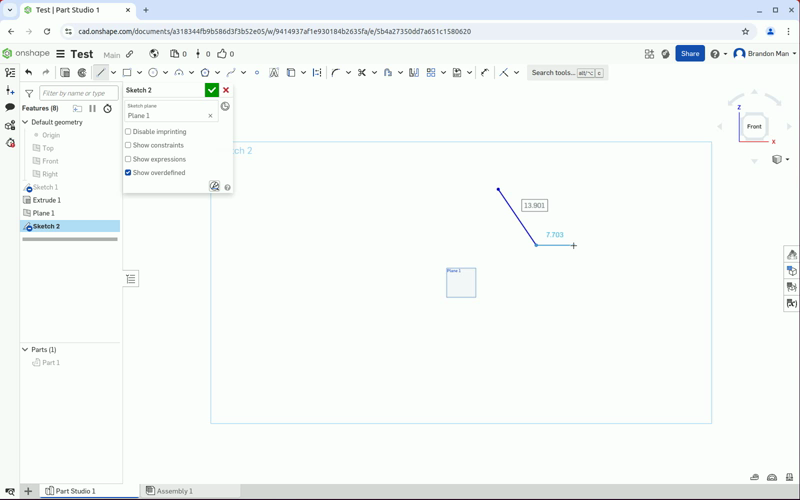
key_up(shift)
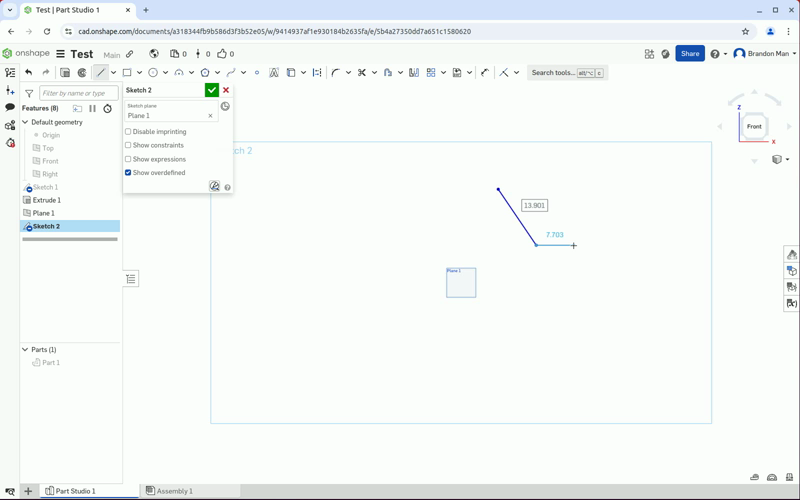
key_down(shift)
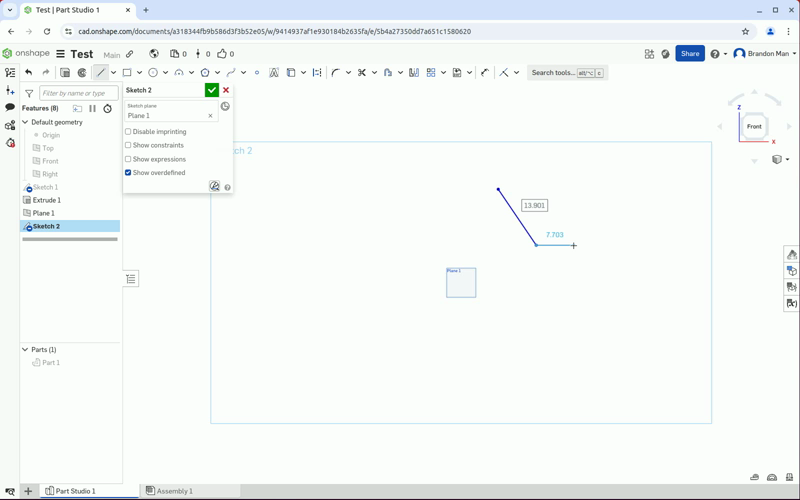
mouse_move(589, 245)
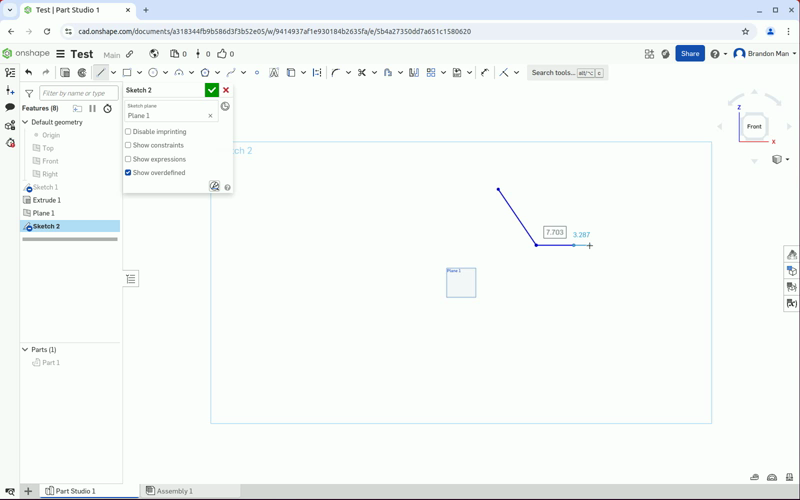
mouse_move(573, 189)
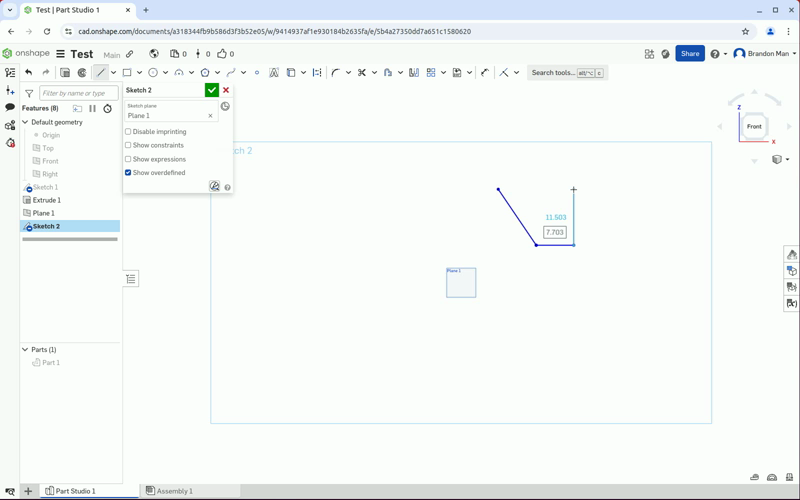
click(573, 189)
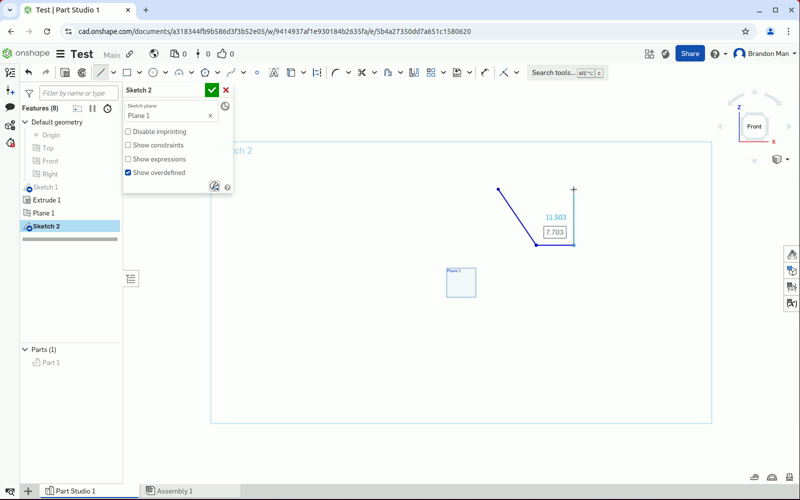
key_up(shift)
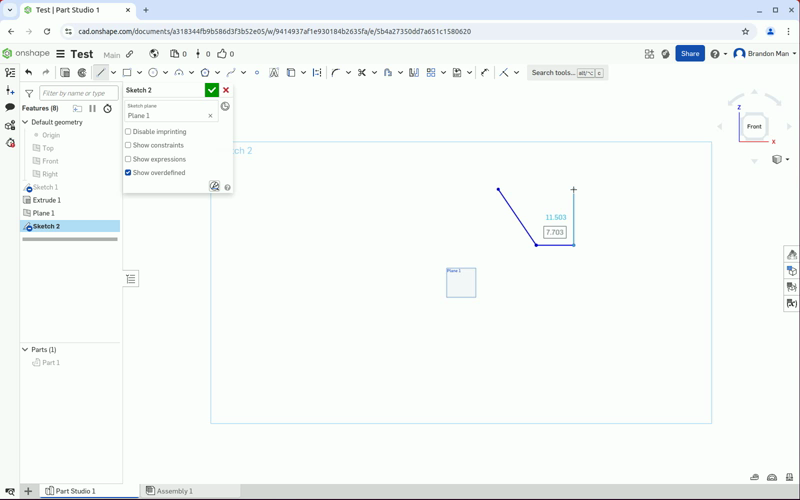
key_down(shift)
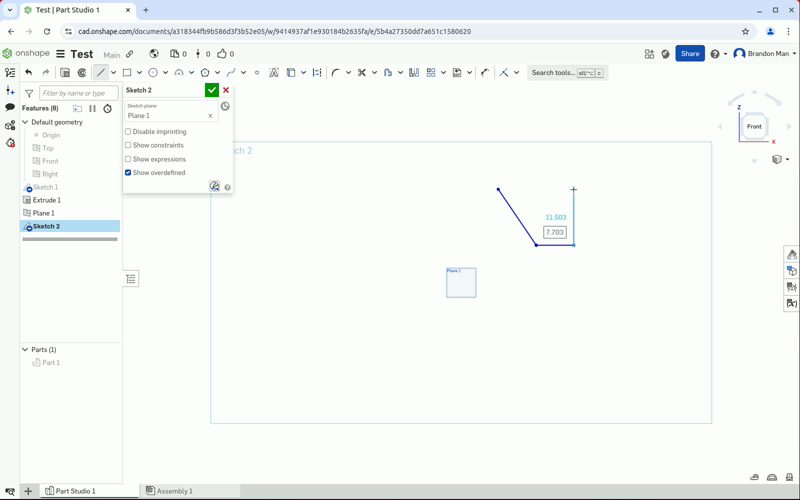
mouse_move(498, 189)
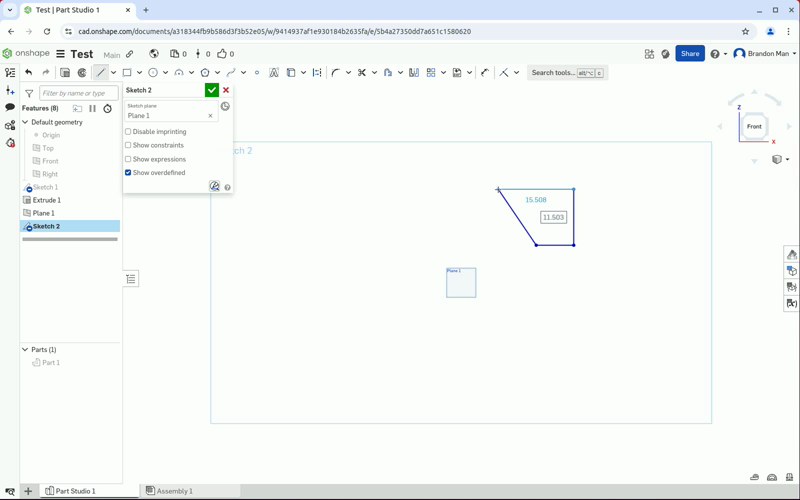
key_up(shift)
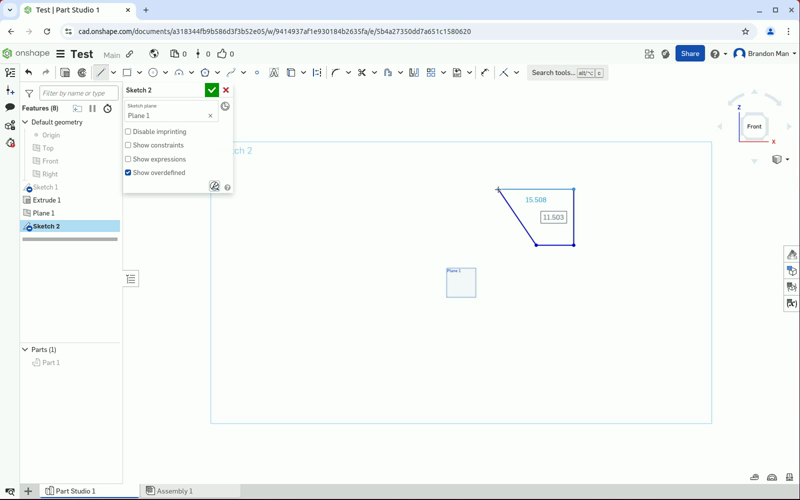
click(498, 189)
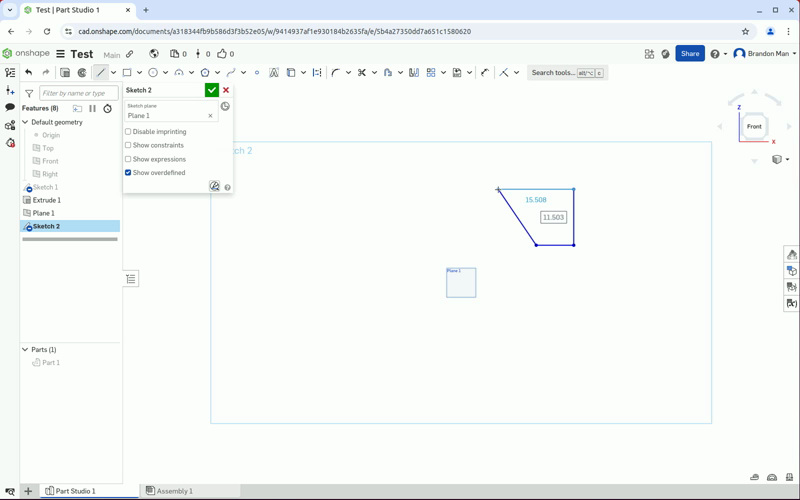
key(esc)
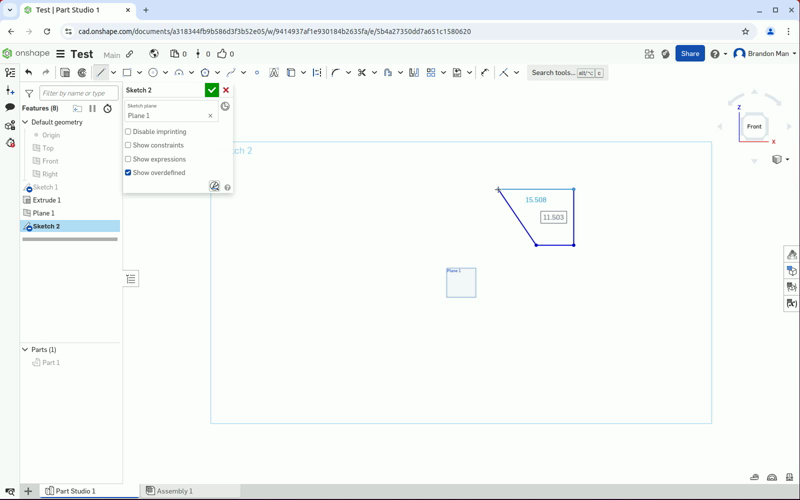
mouse_move(510, 194)
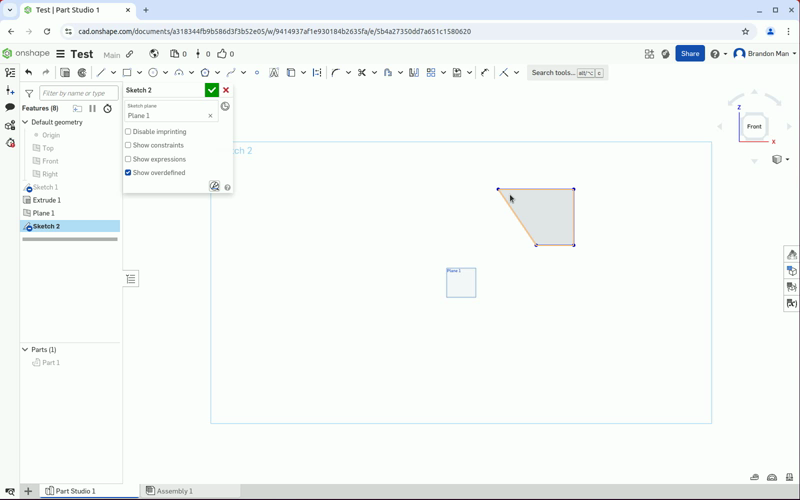
click(510, 194)
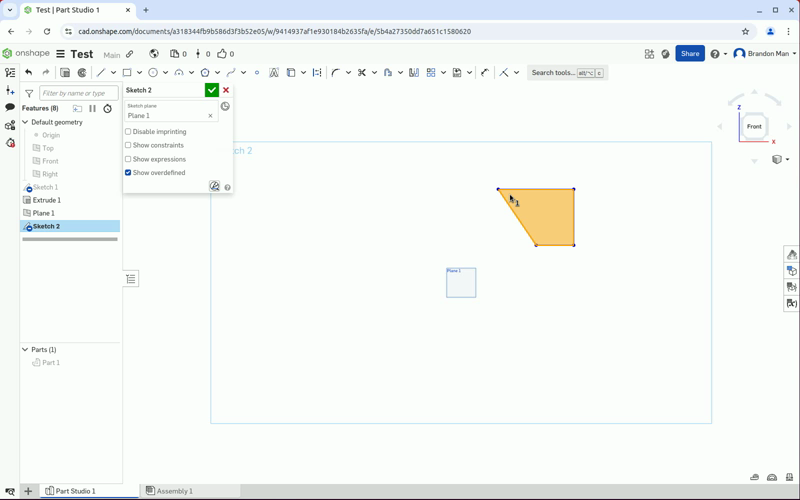
mouse_move(73, 352)
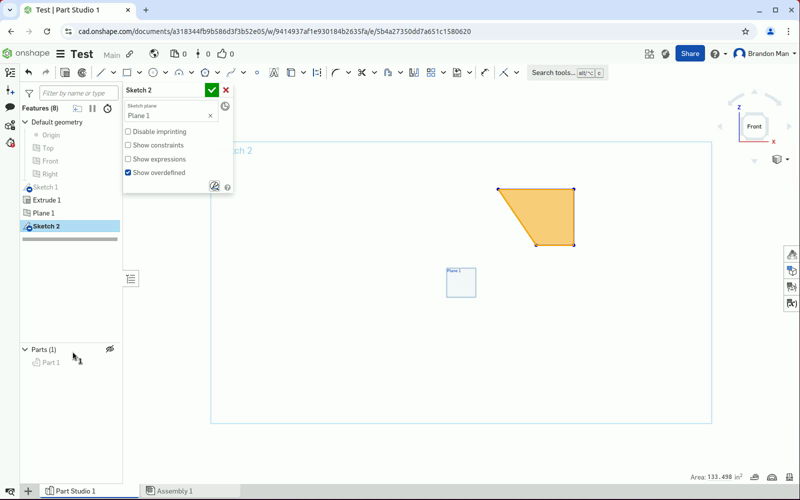
key(shift+y)
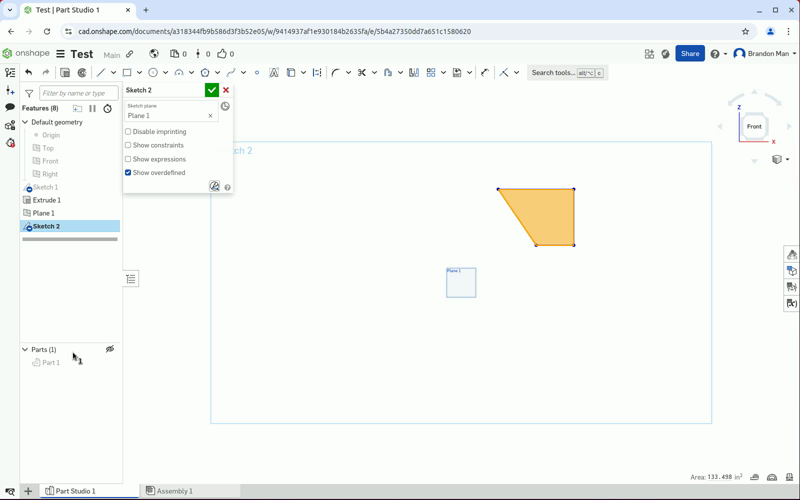
key(shift+e)
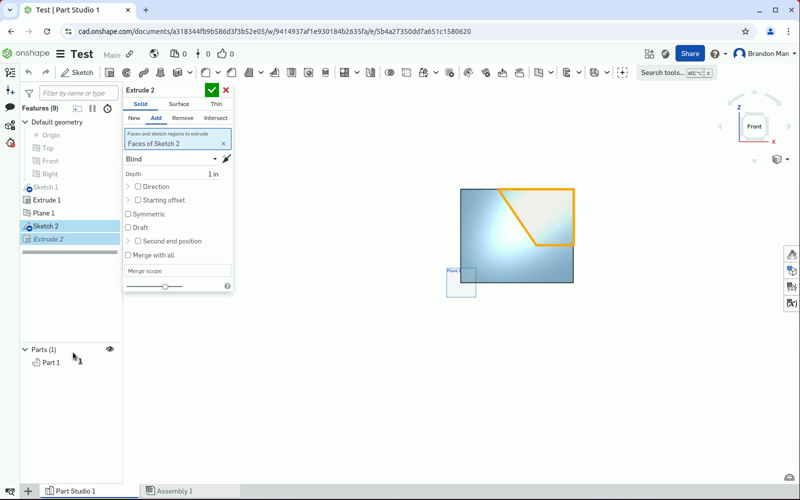
mouse_move(143, 106)
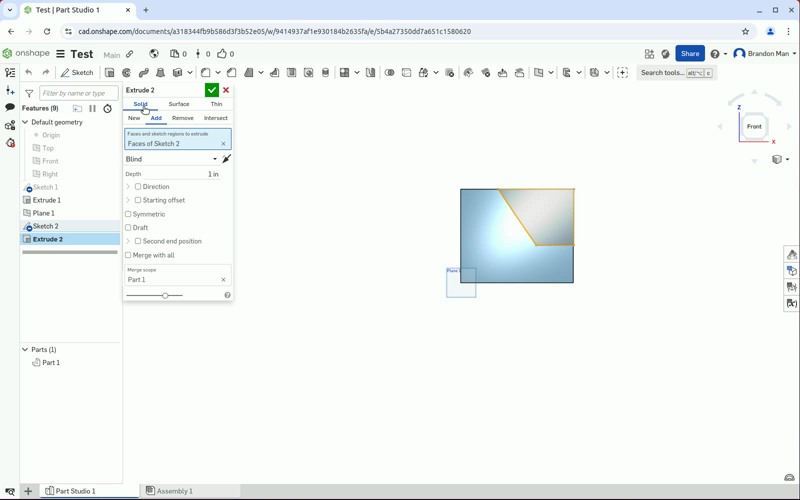
click(143, 106)
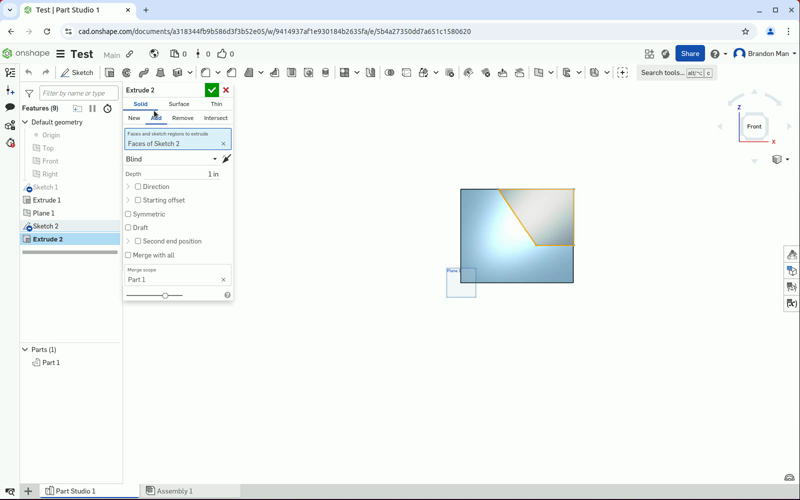
mouse_move(186, 120)
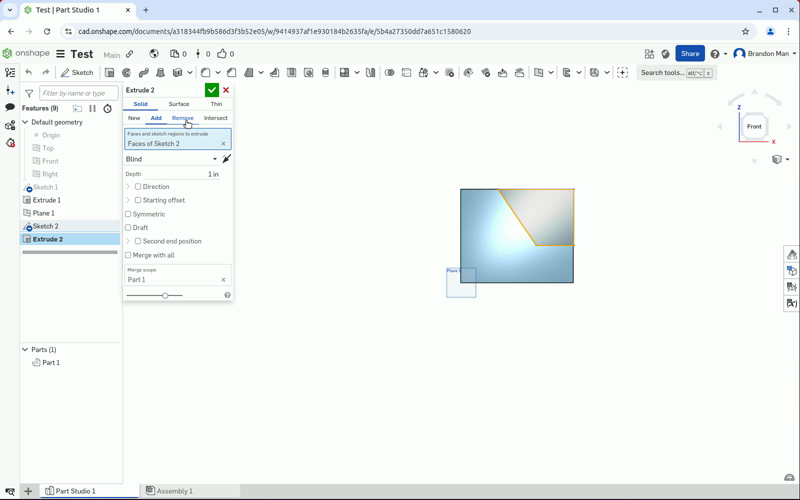
click(186, 120)
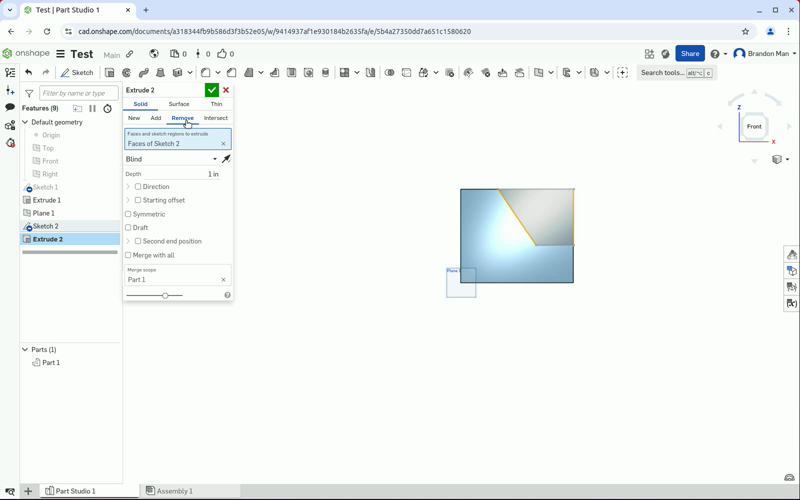
key(tab, 4)
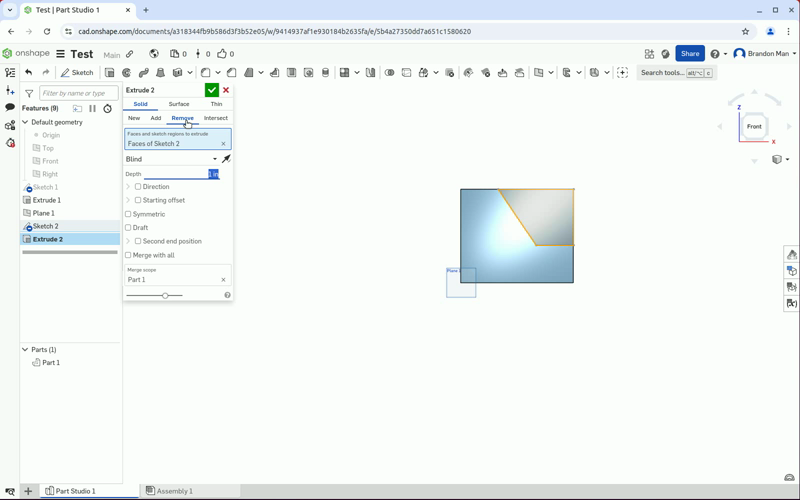
text(15.405)
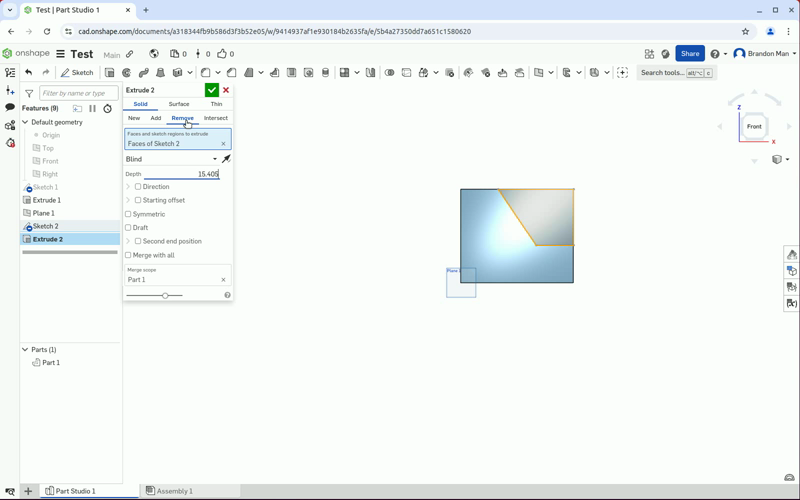
key(tab, 6)
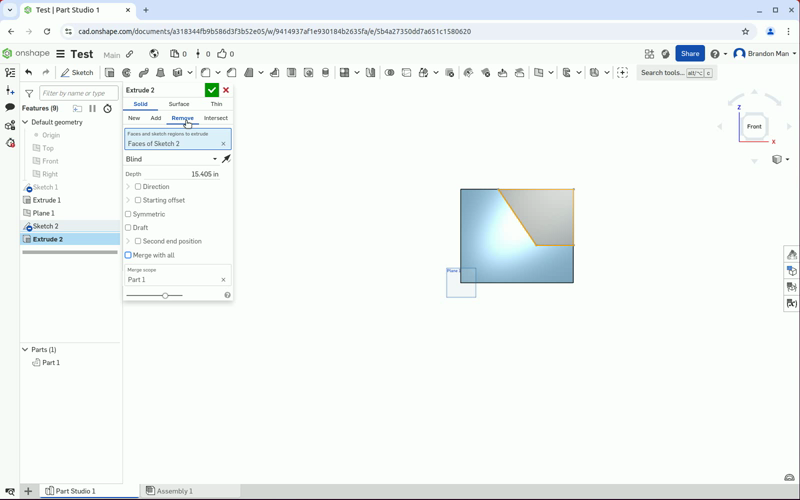
key(space)
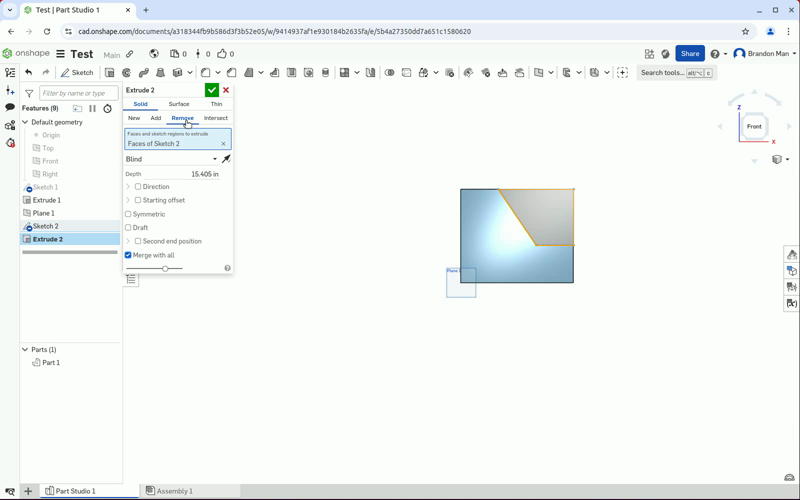
key(enter)
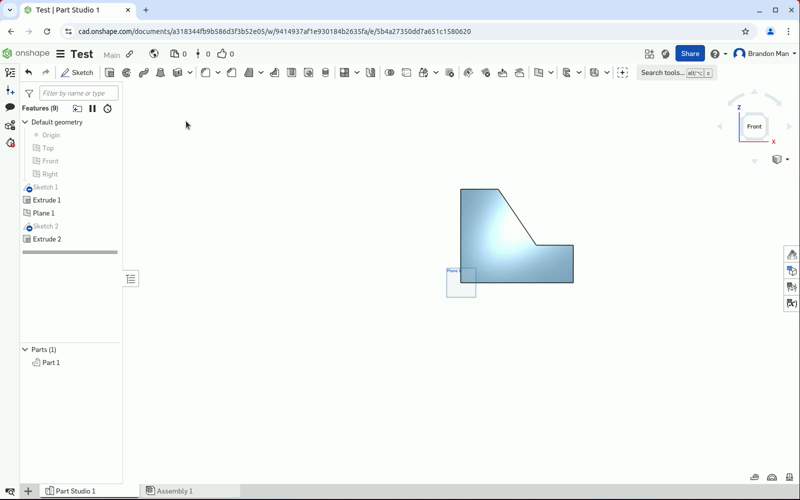
key(shift+h)
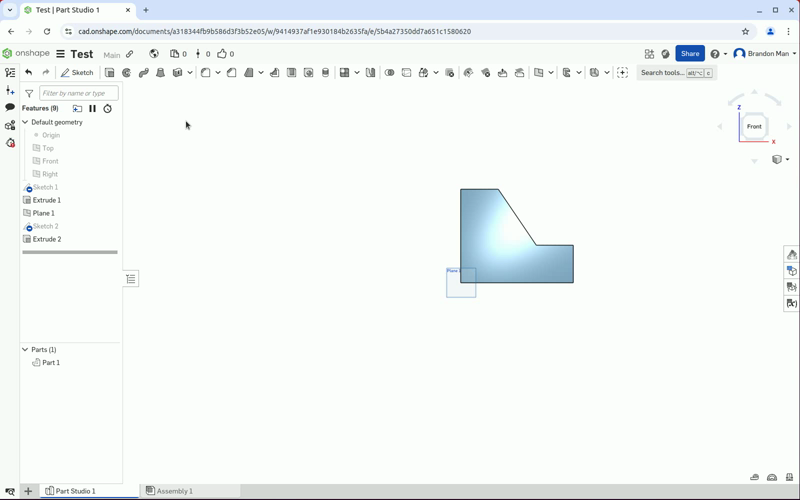
key(shift+h)
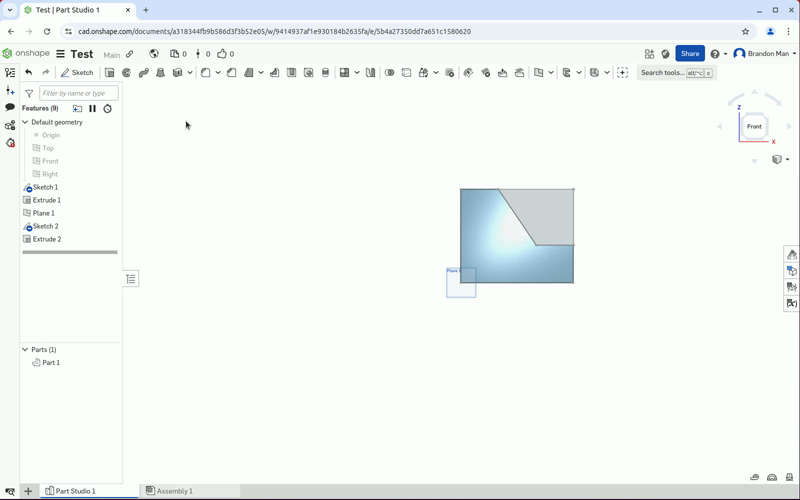
key(shift+7)
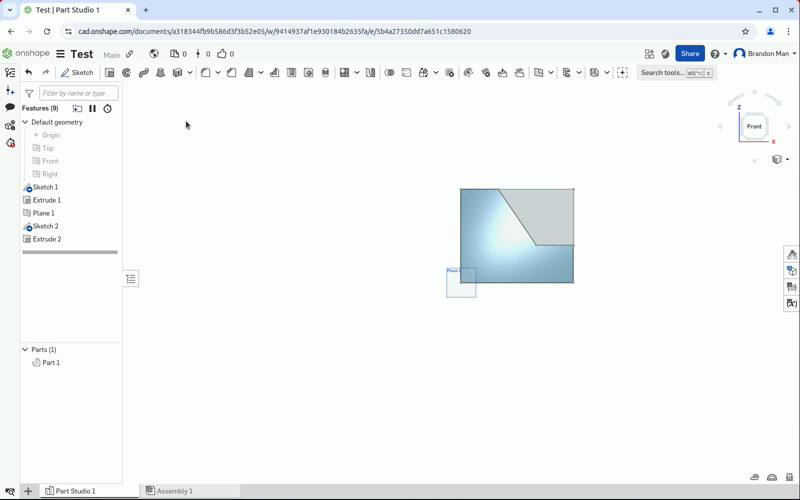
key(left, 2)
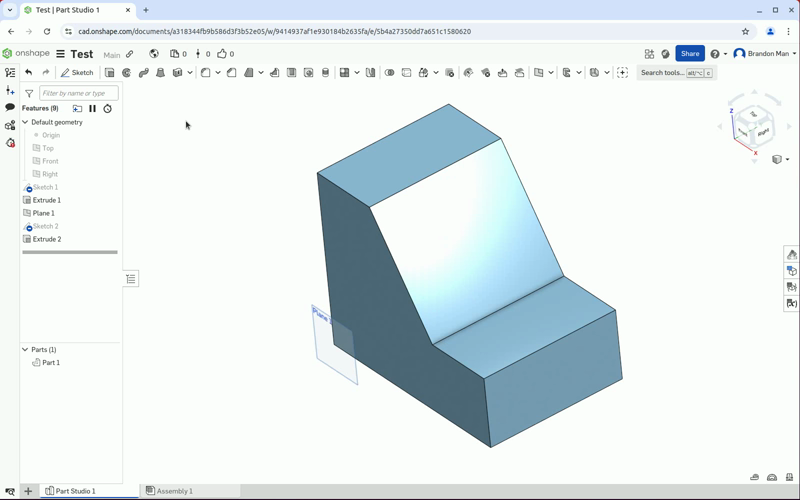
key(down, 2)
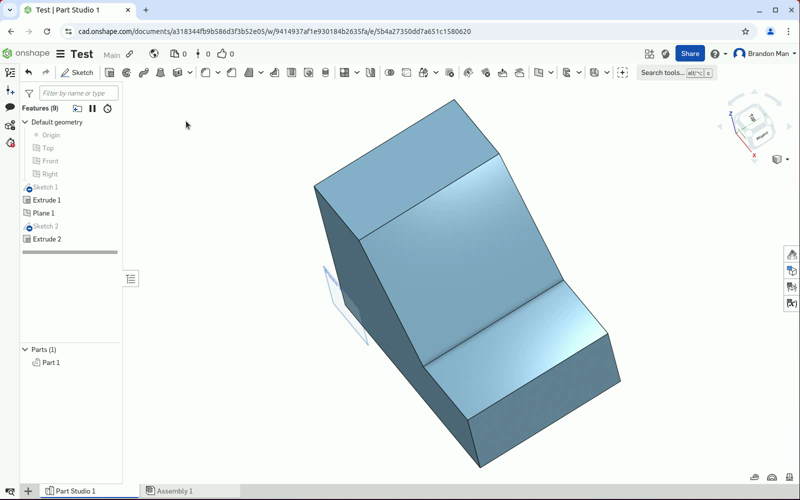
key(up, 2)
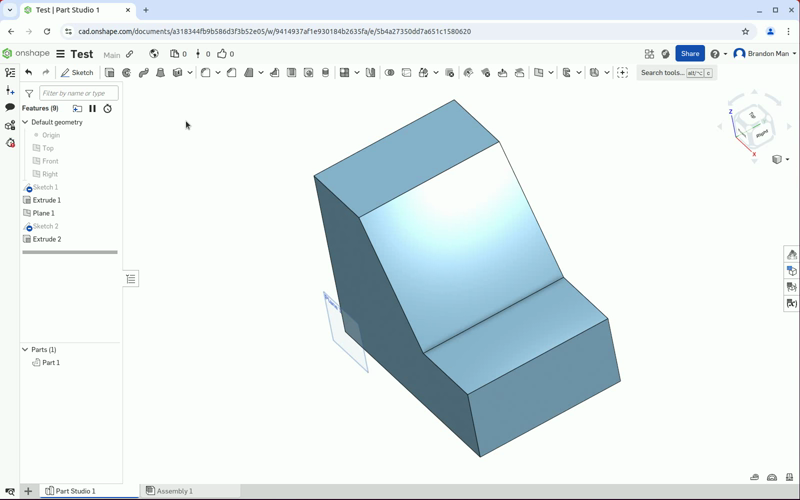
key(right, 2)
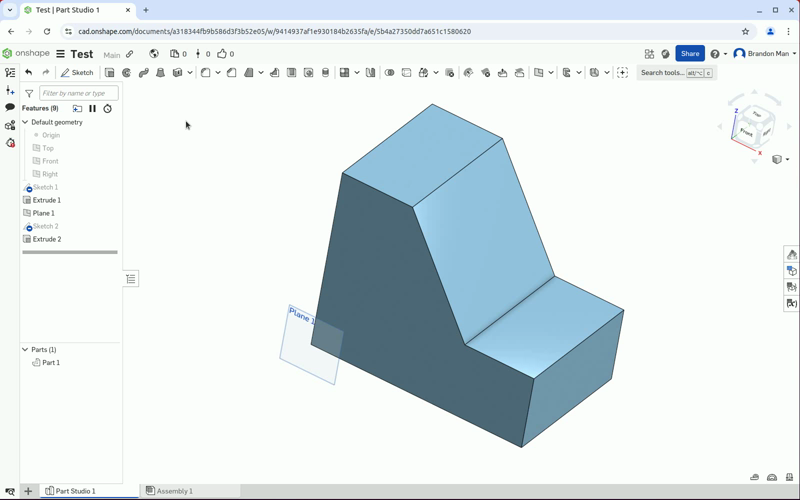
mouse_move(73, 189)
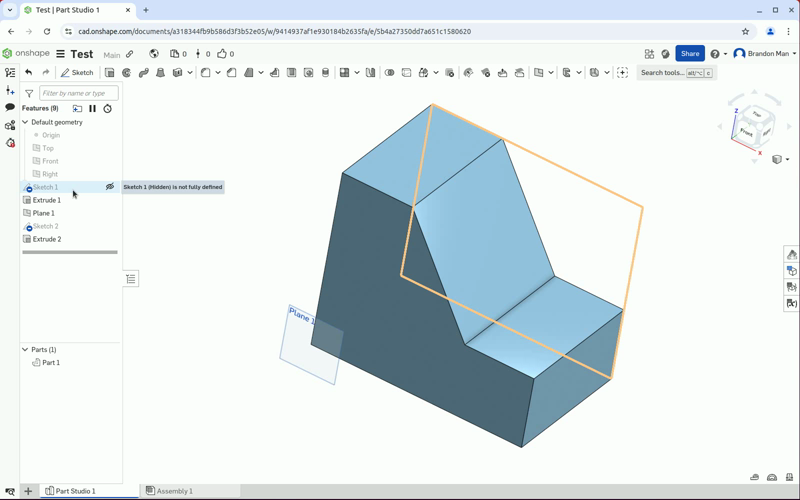
click(73, 189)